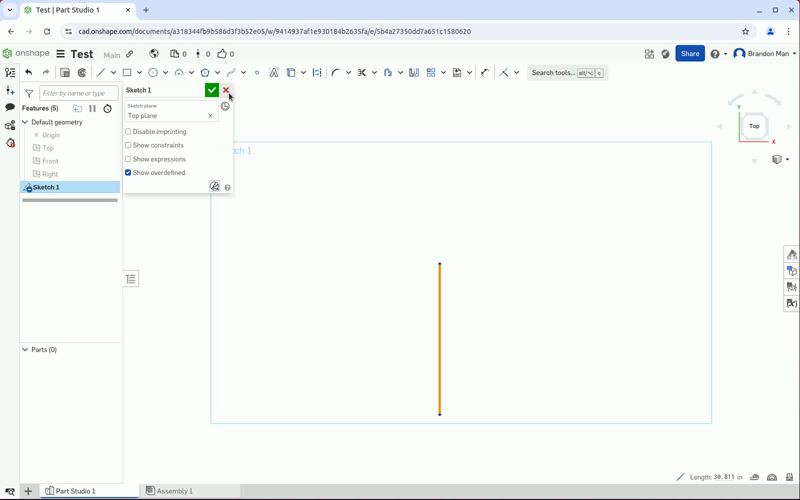
key(shift+h)
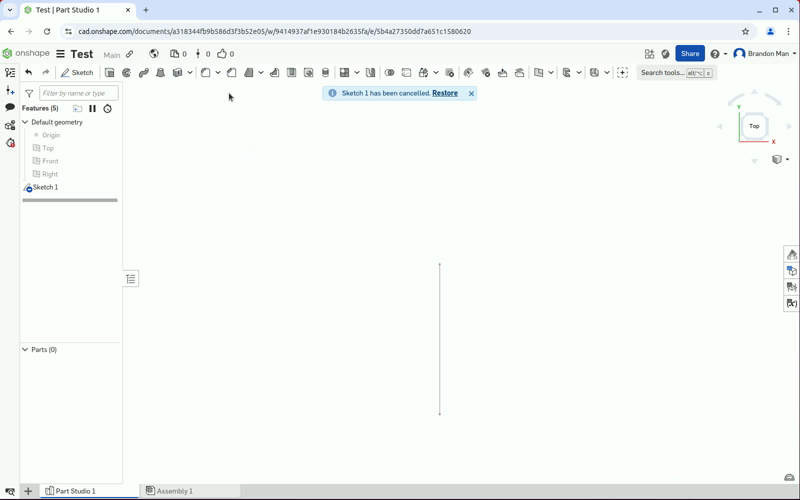
key(shift+s)
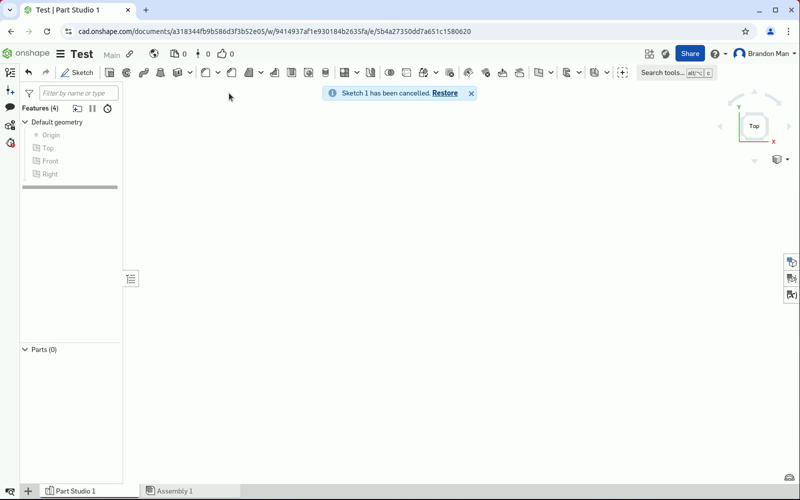
mouse_move(73, 150)
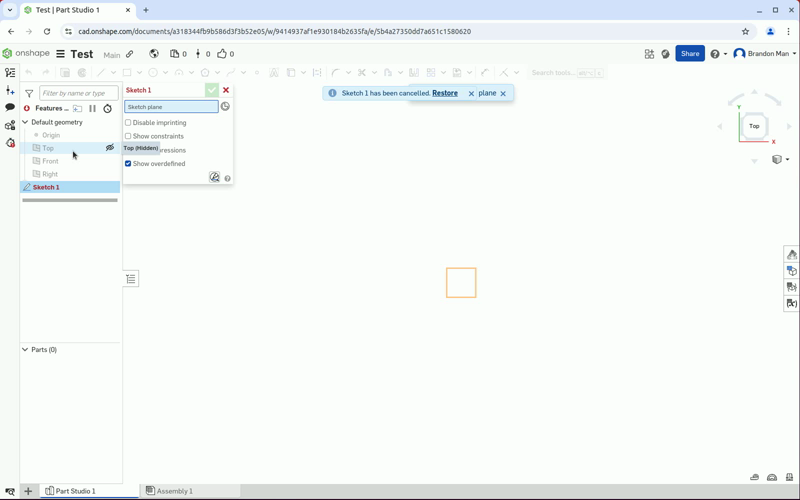
click(73, 150)
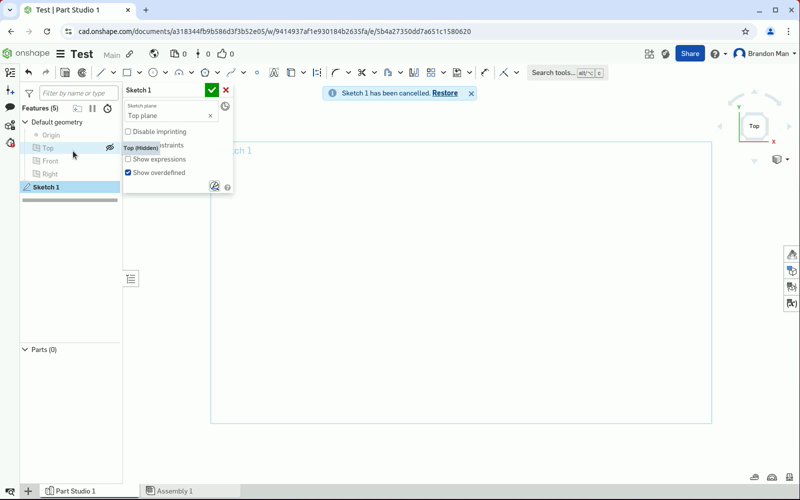
mouse_move(73, 352)
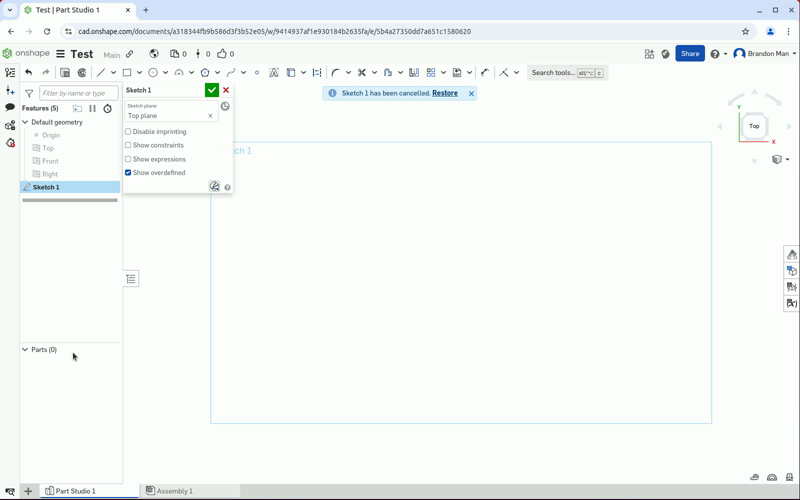
key(y)
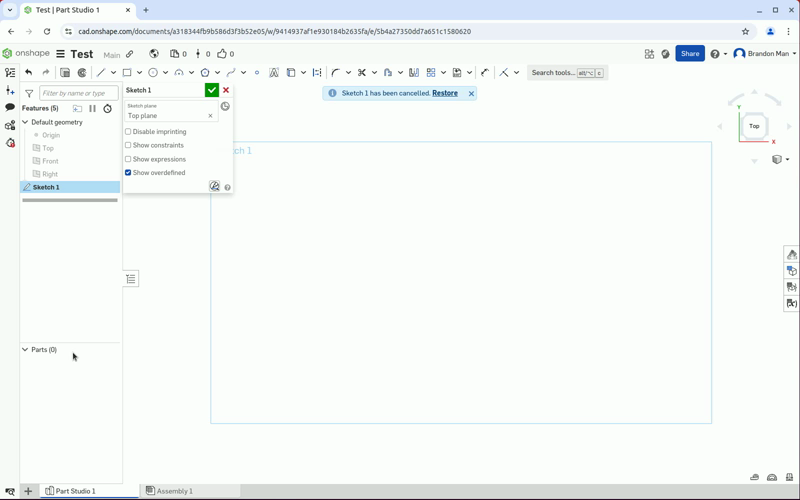
key(l)
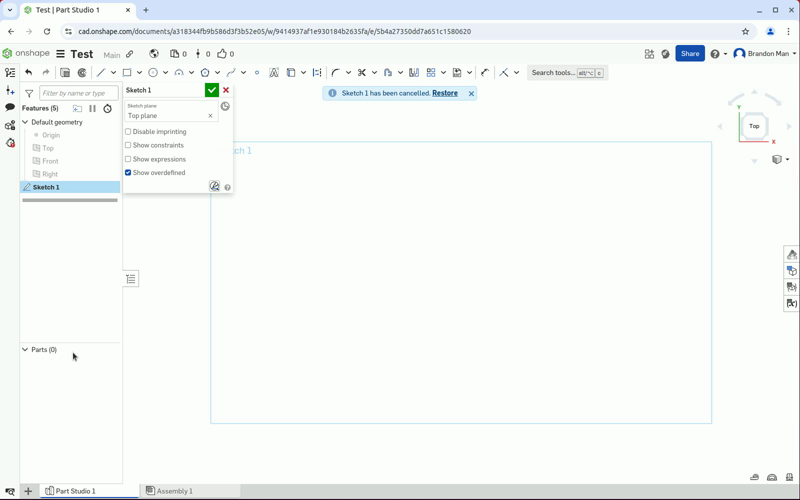
key_down(shift)
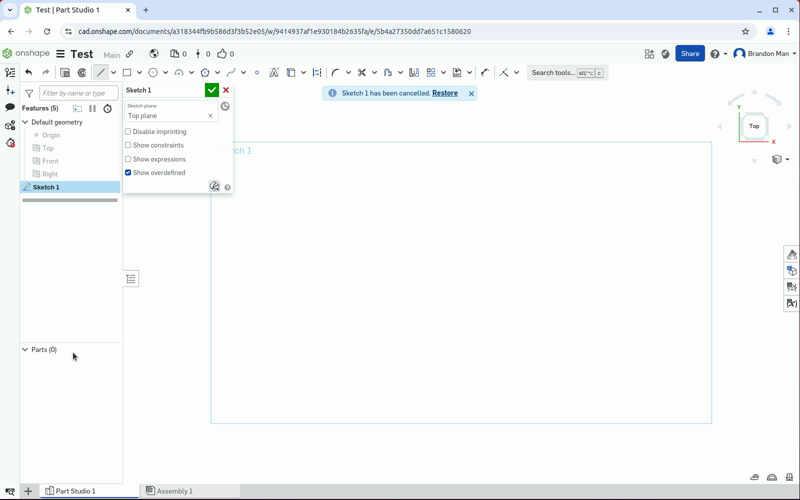
mouse_move(453, 320)
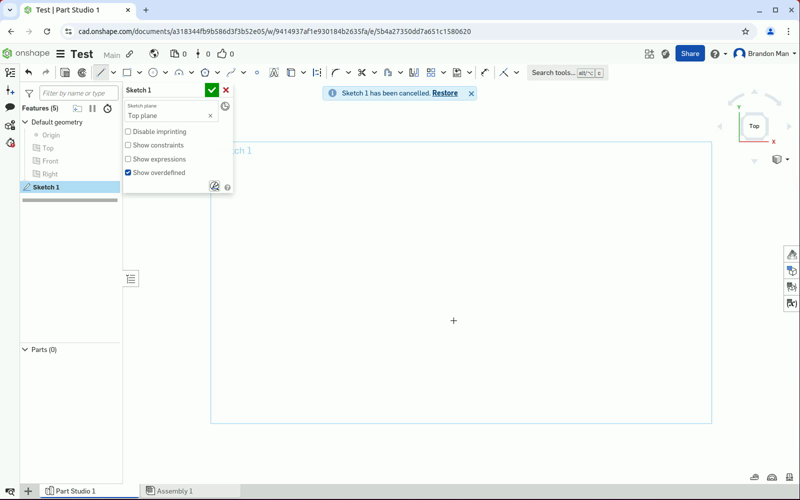
click(453, 320)
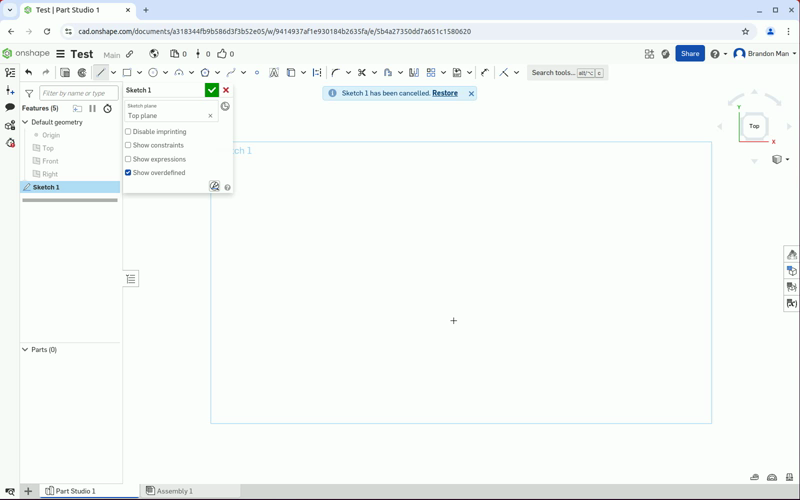
key_up(shift)
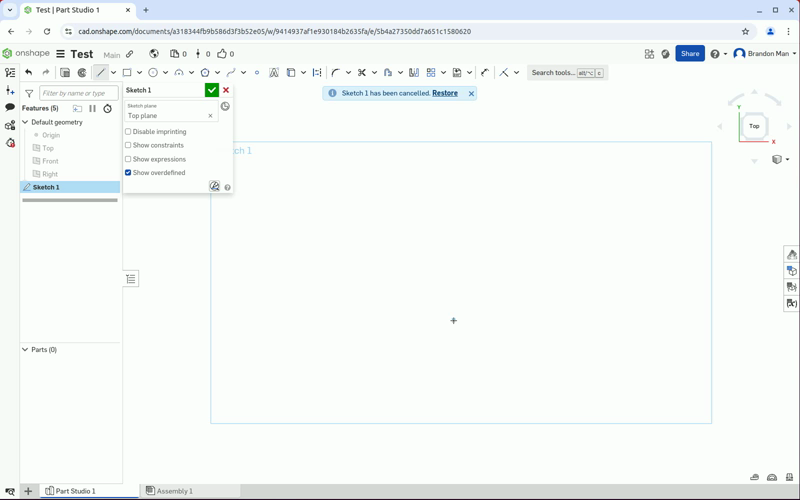
key_down(shift)
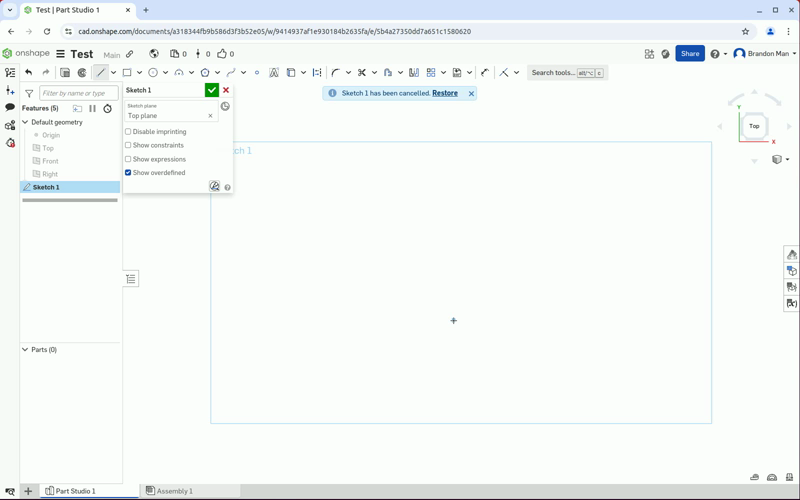
mouse_move(573, 320)
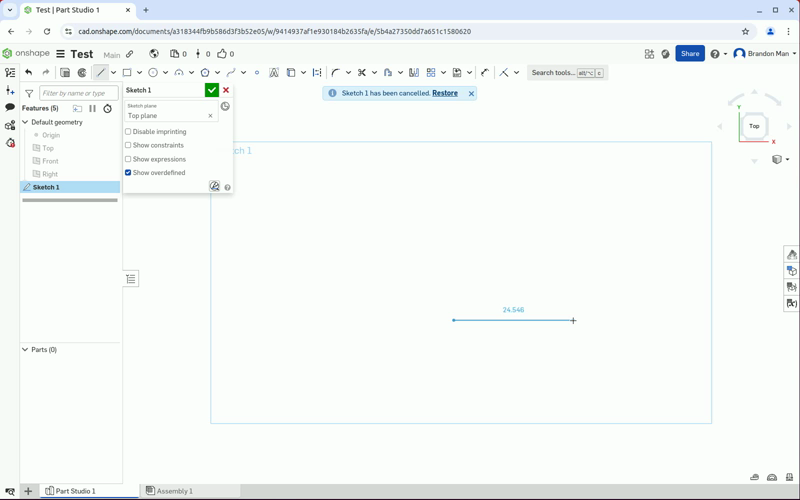
click(573, 320)
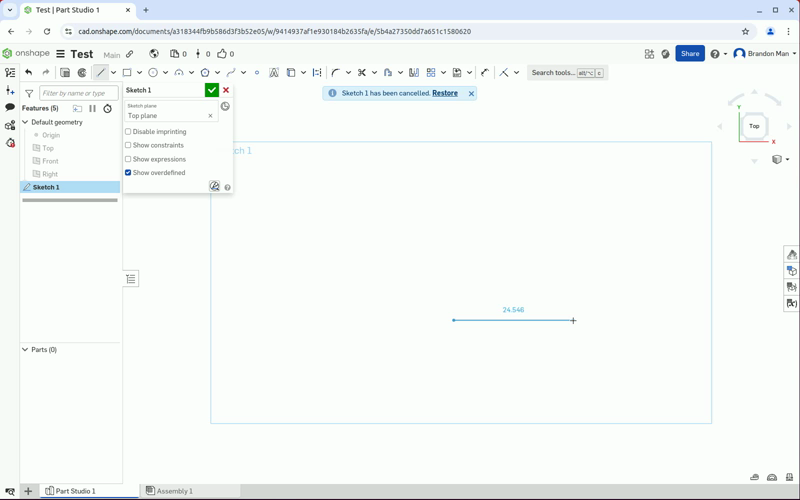
key_up(shift)
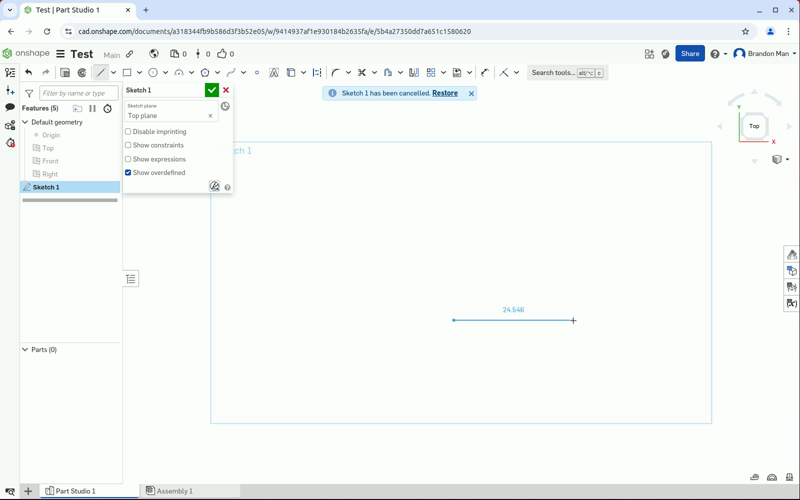
key_down(shift)
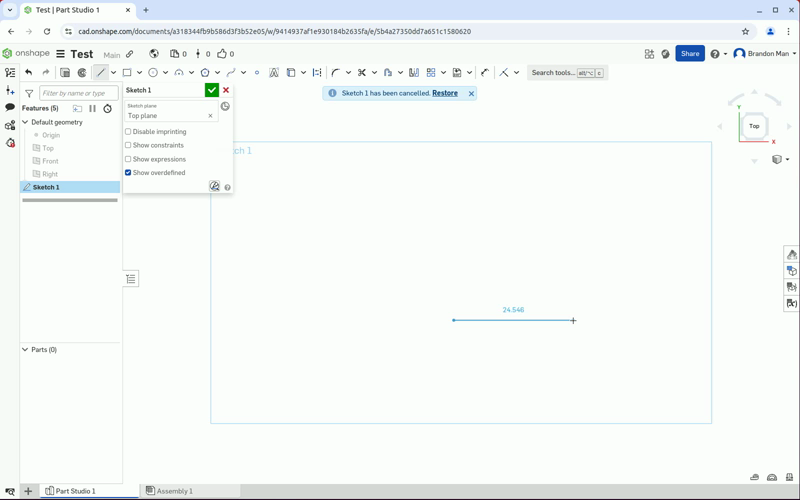
mouse_move(589, 320)
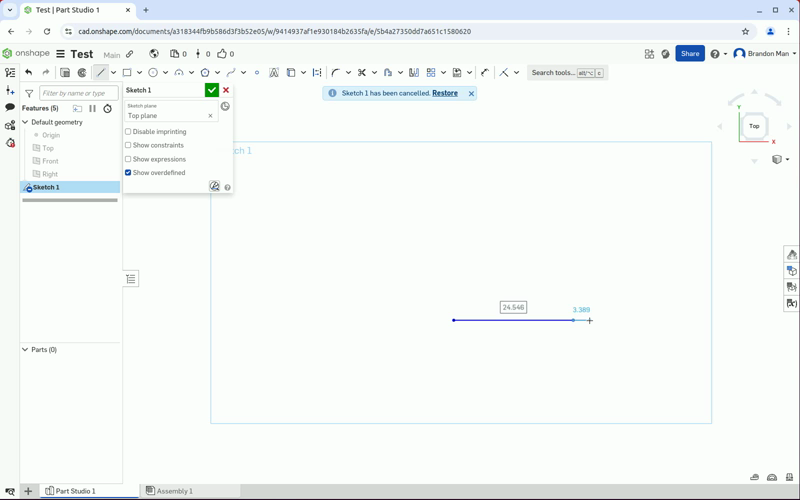
mouse_move(573, 312)
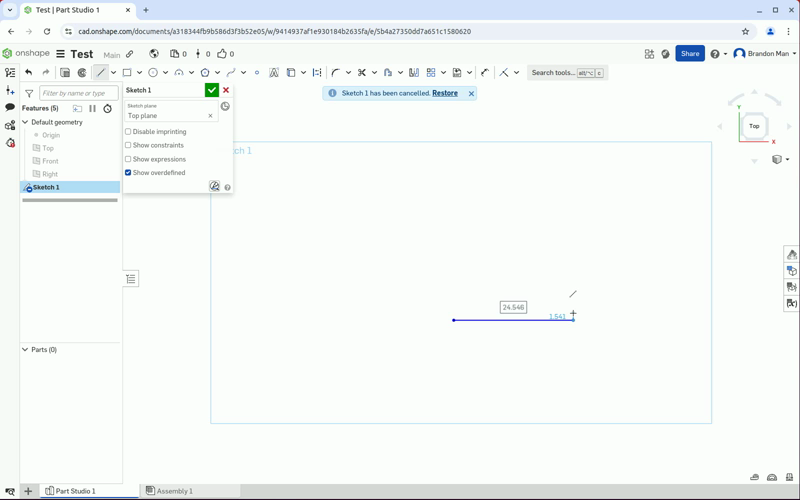
click(573, 312)
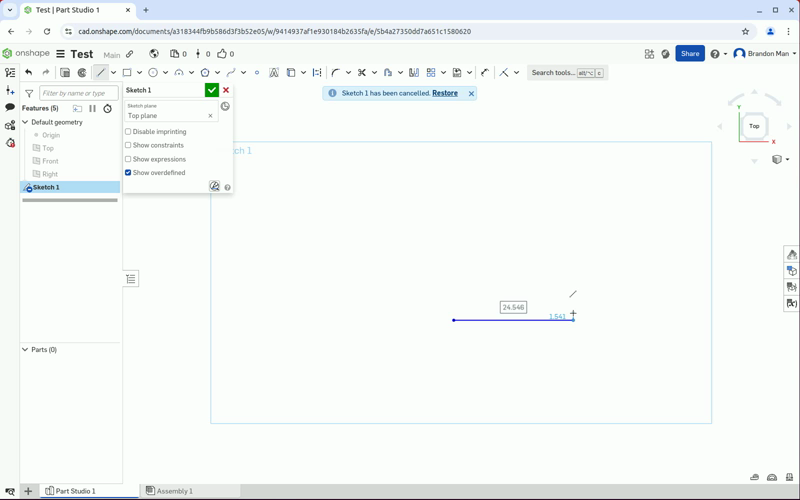
key_up(shift)
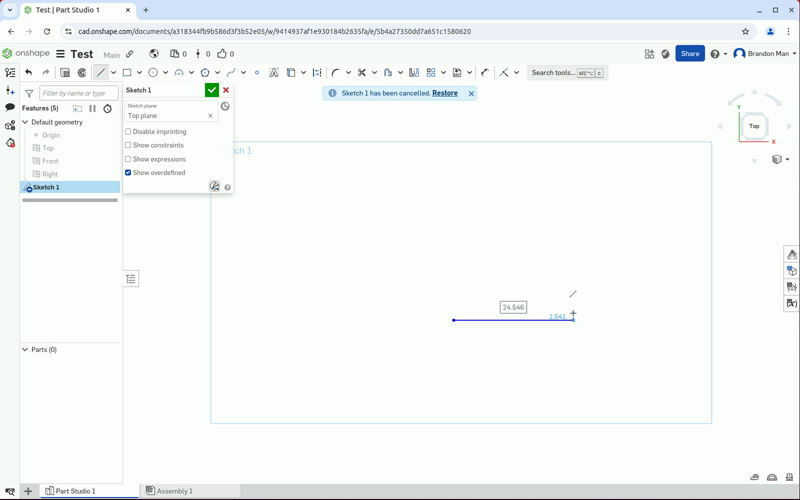
key_down(shift)
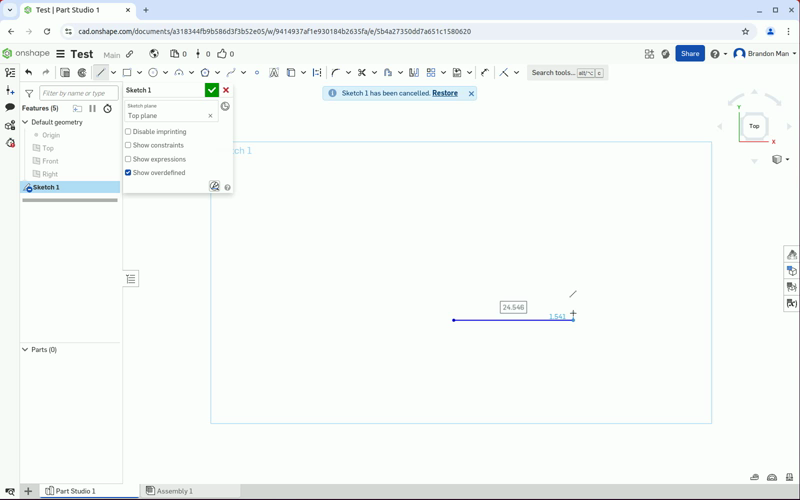
mouse_move(461, 312)
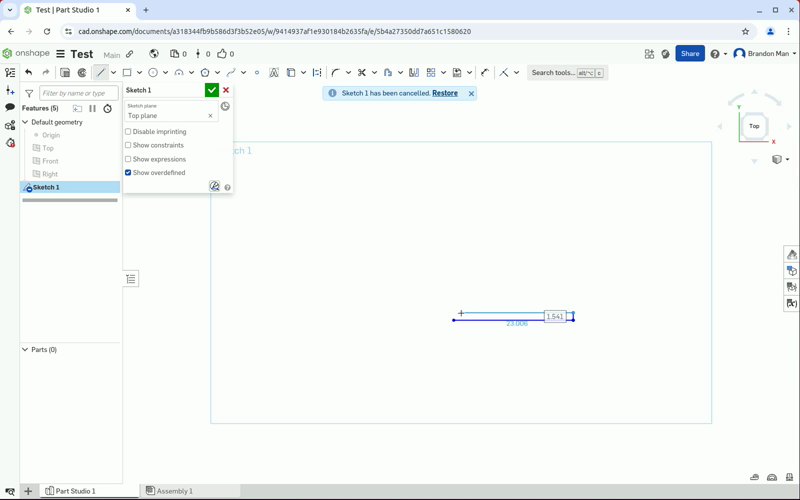
click(461, 312)
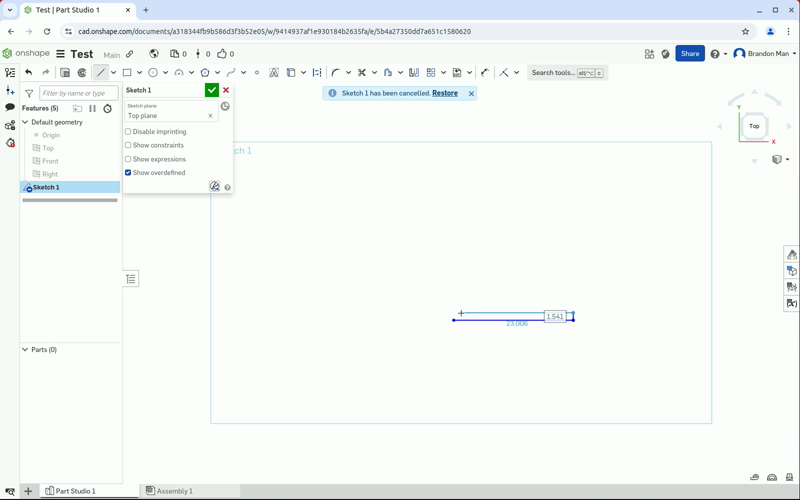
key_up(shift)
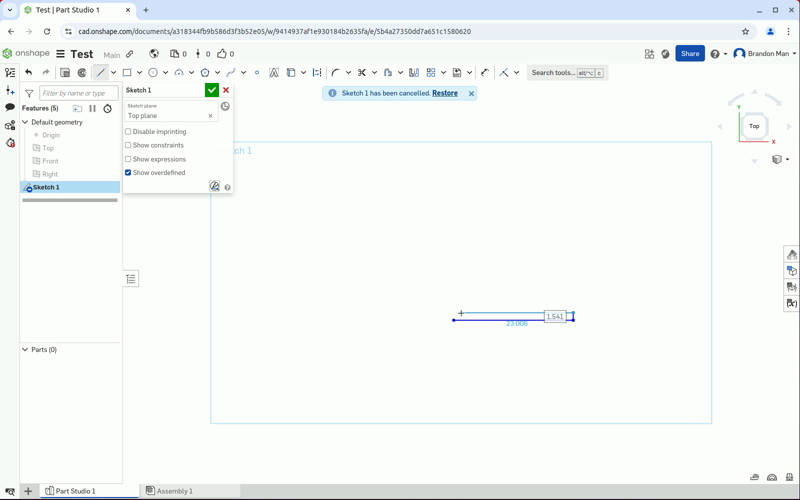
key_down(shift)
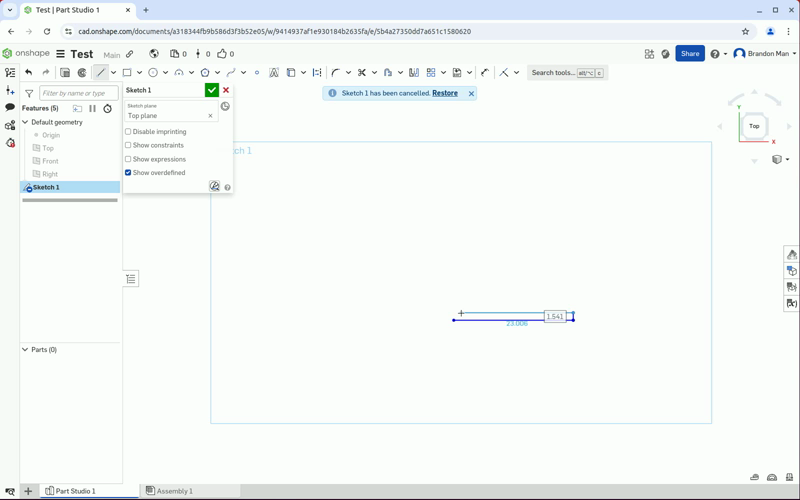
mouse_move(491, 312)
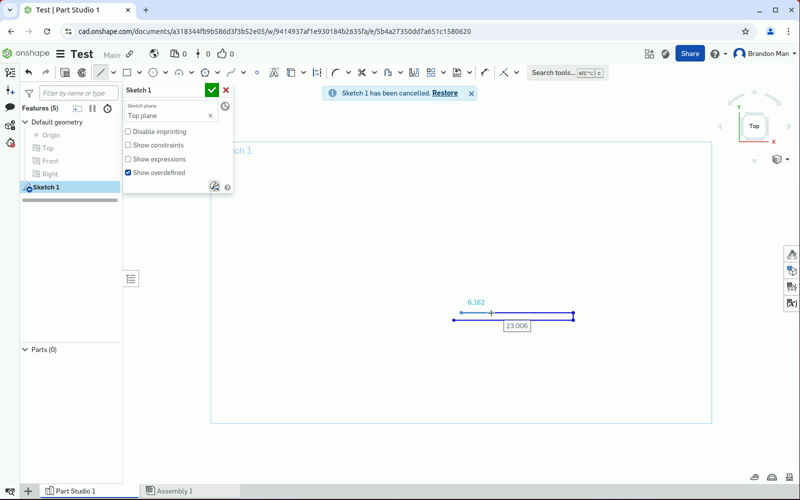
mouse_move(461, 282)
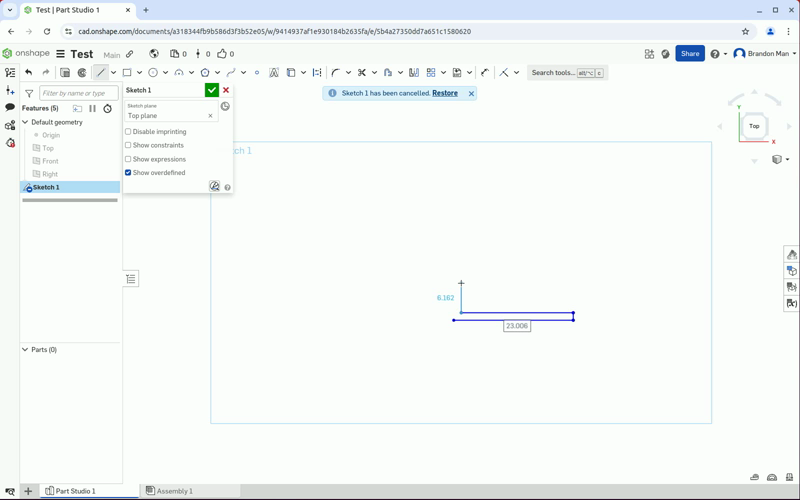
click(461, 282)
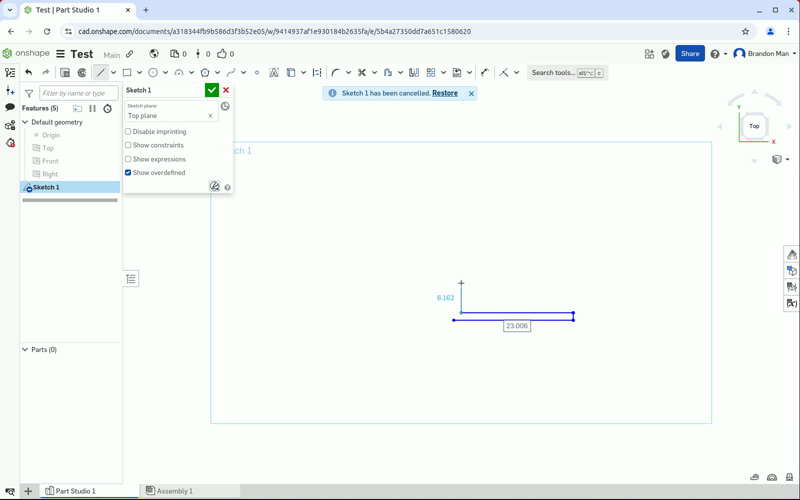
key_up(shift)
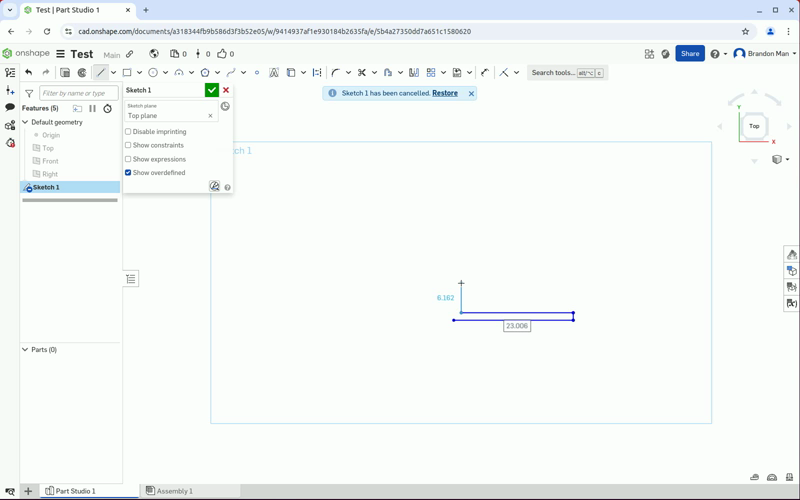
key_down(shift)
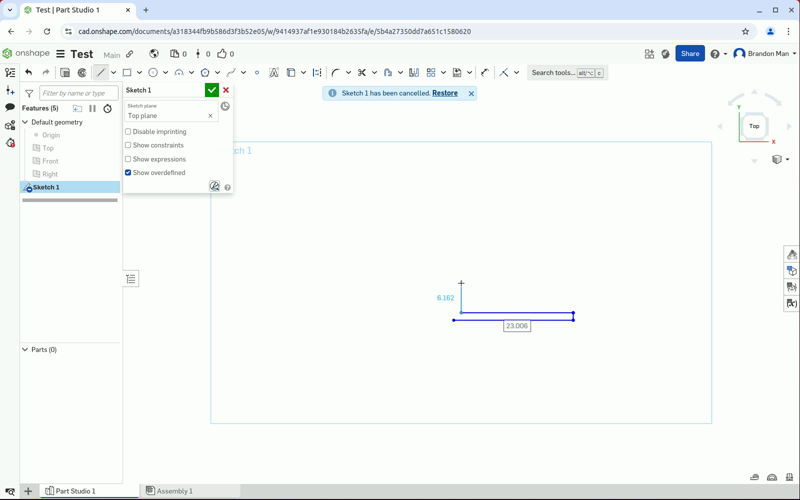
mouse_move(461, 201)
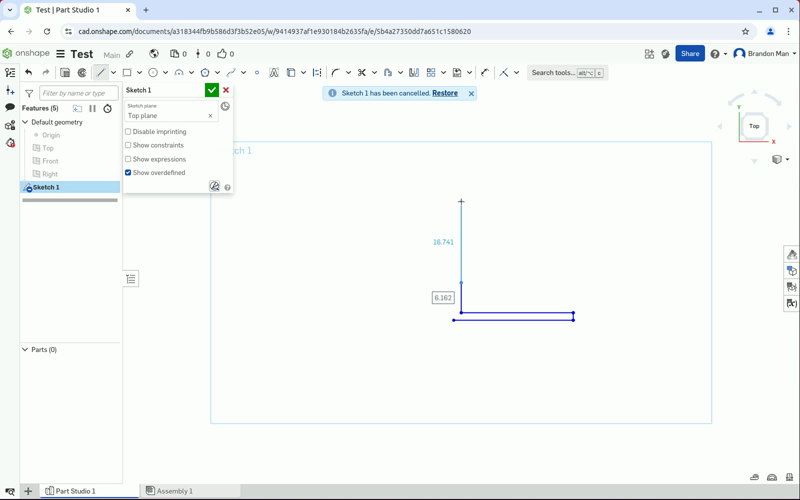
click(461, 201)
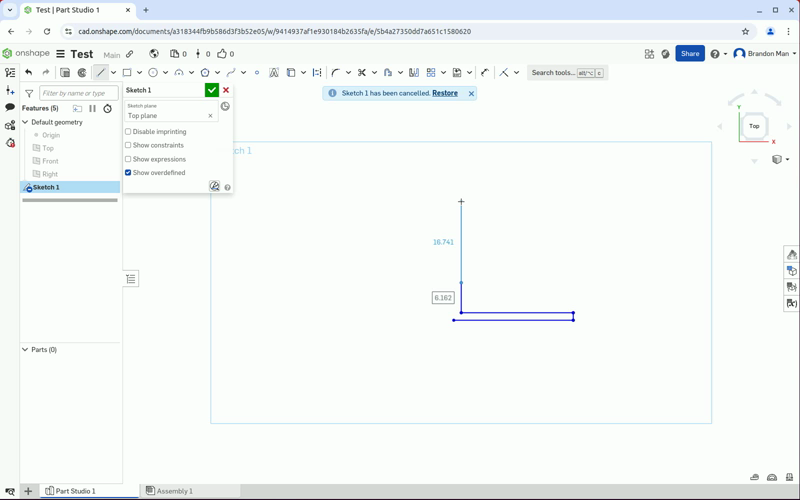
key_up(shift)
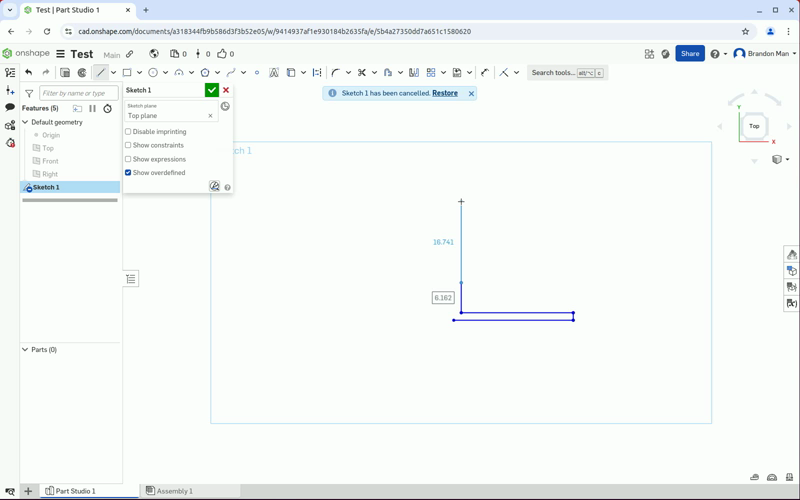
key_down(shift)
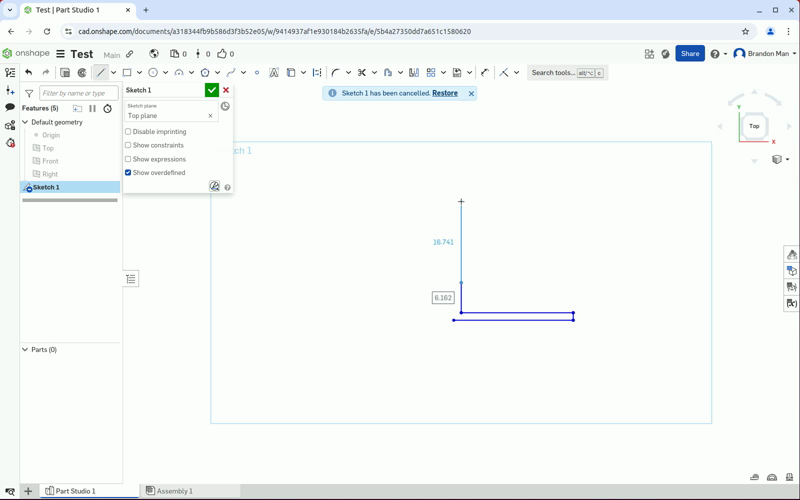
mouse_move(491, 201)
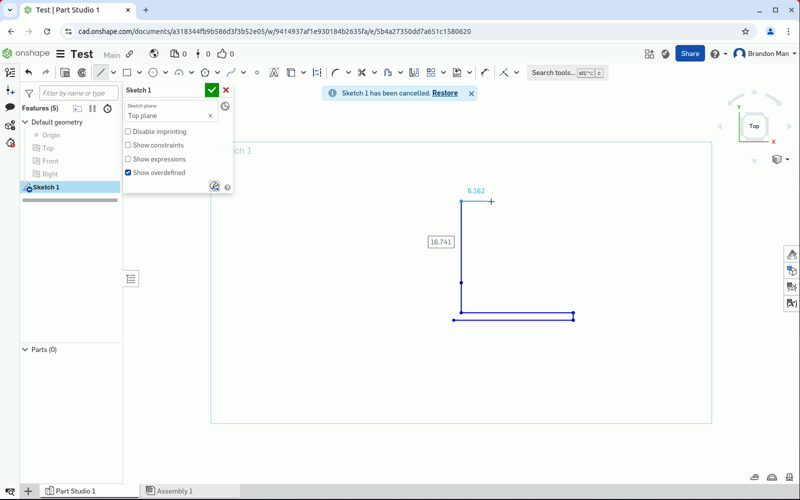
mouse_move(453, 201)
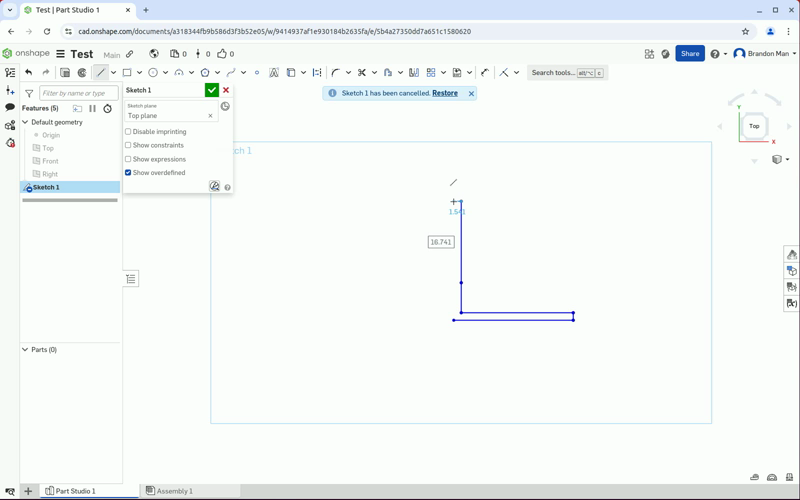
click(453, 201)
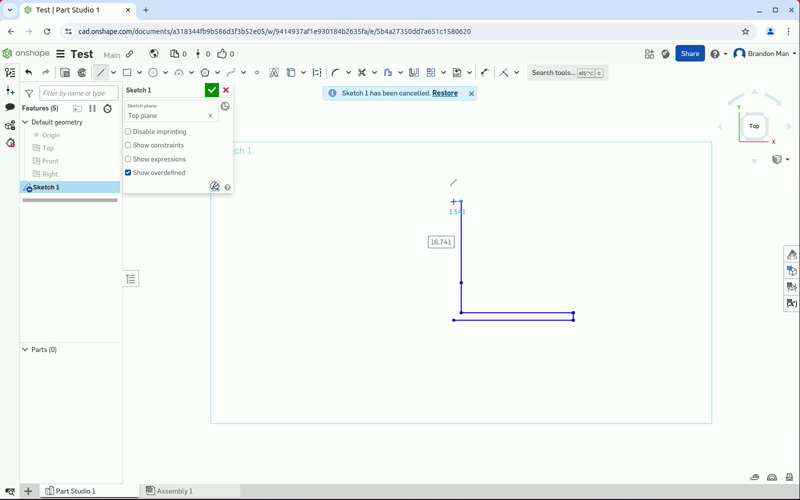
key_up(shift)
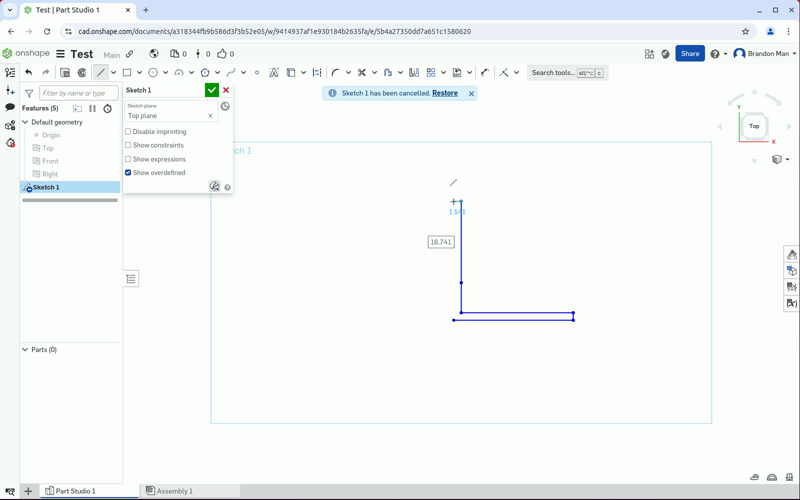
key_down(shift)
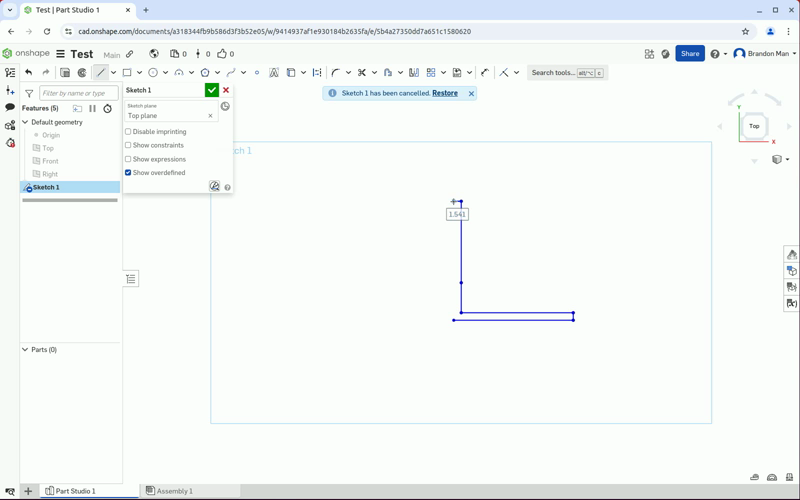
mouse_move(483, 201)
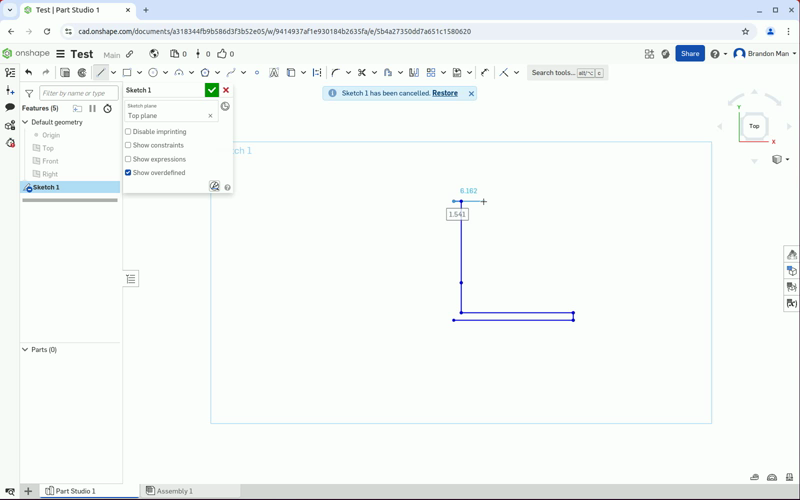
mouse_move(453, 238)
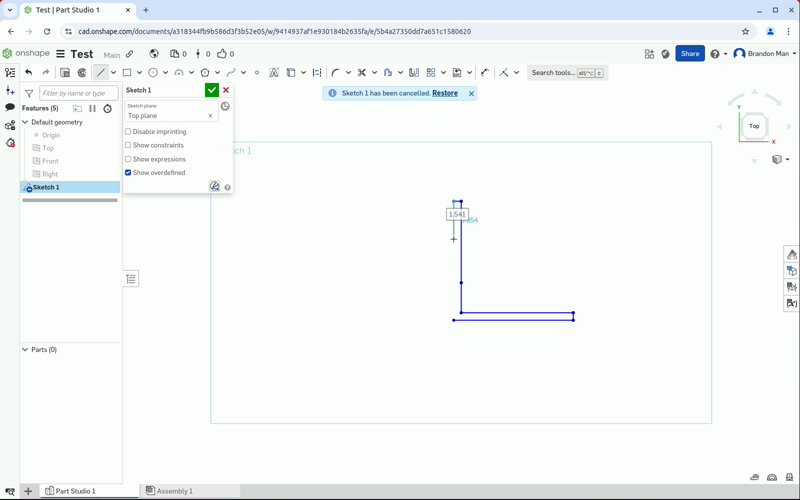
click(453, 238)
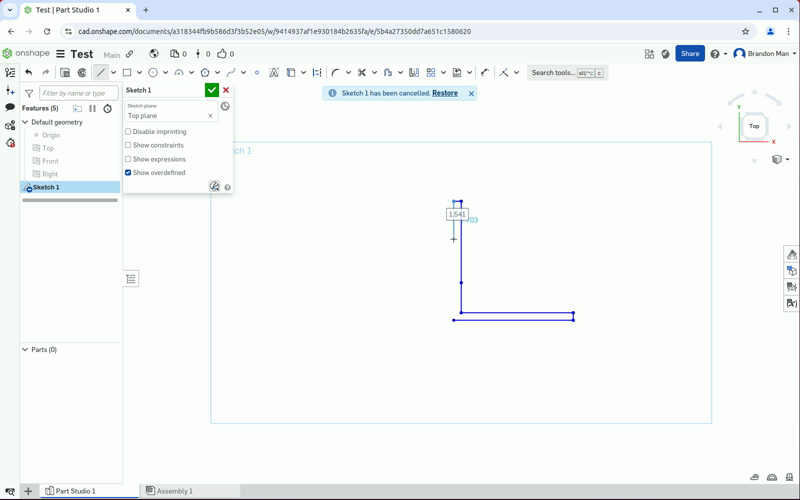
key_up(shift)
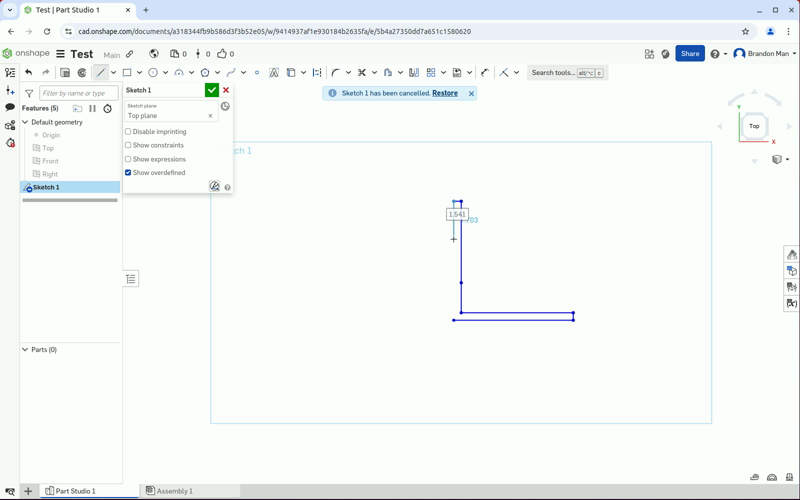
key_down(shift)
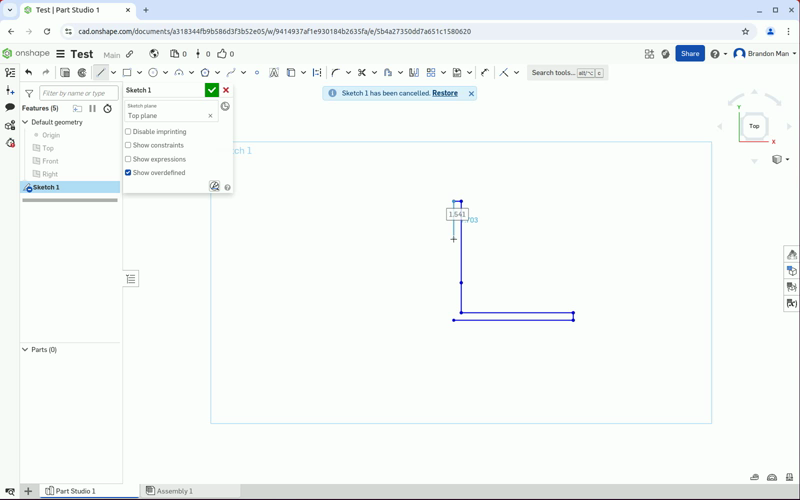
mouse_move(453, 320)
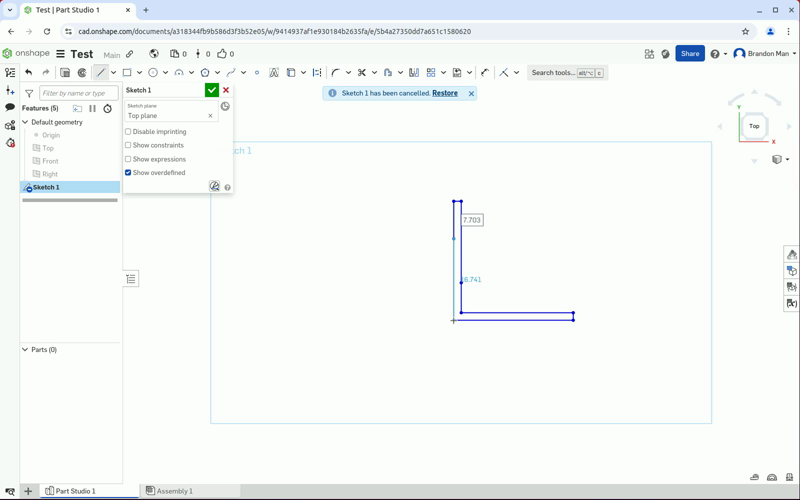
key_up(shift)
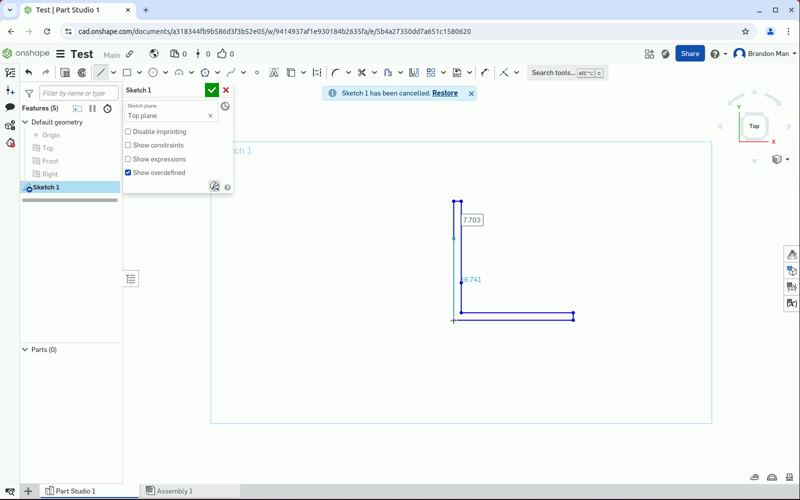
click(453, 320)
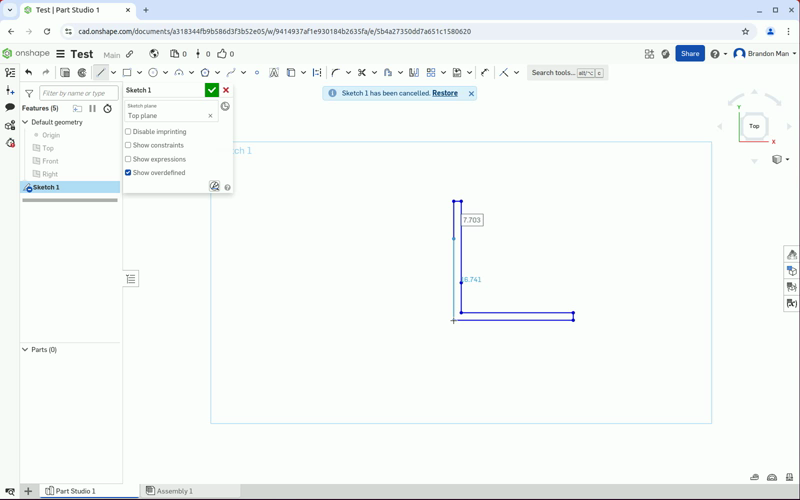
key(esc)
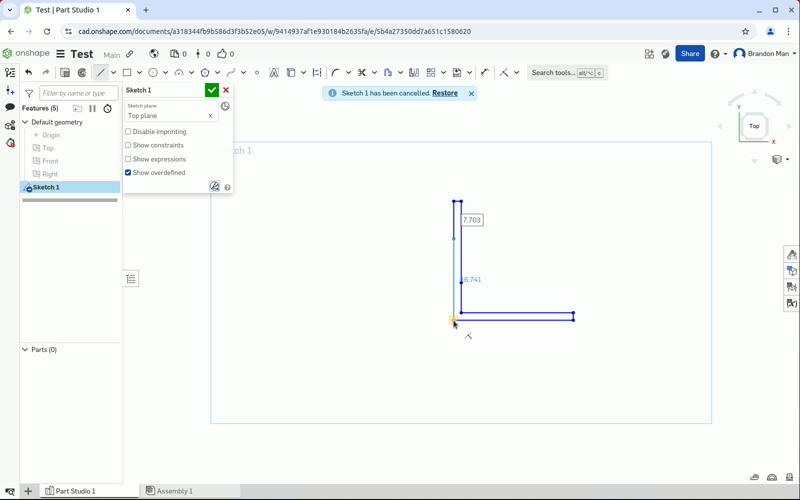
mouse_move(463, 316)
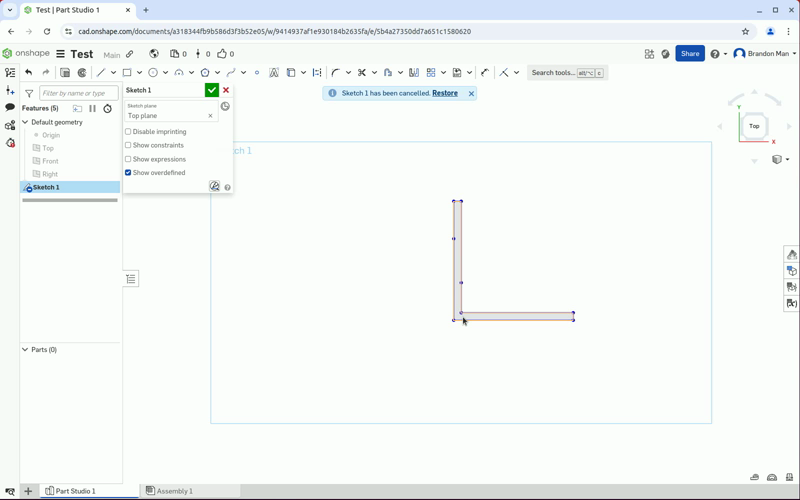
scroll(6)
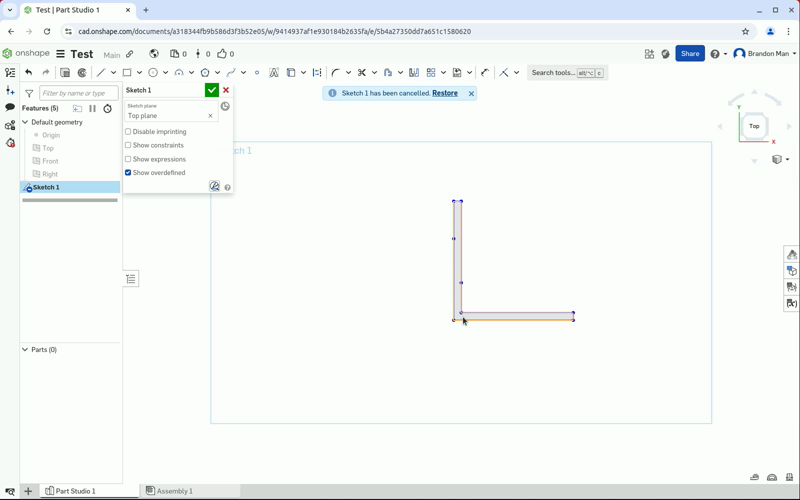
scroll(6)
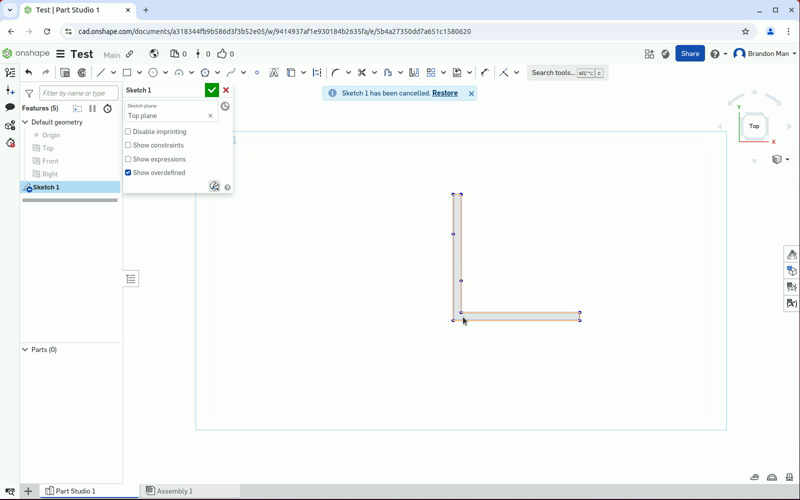
scroll(6)
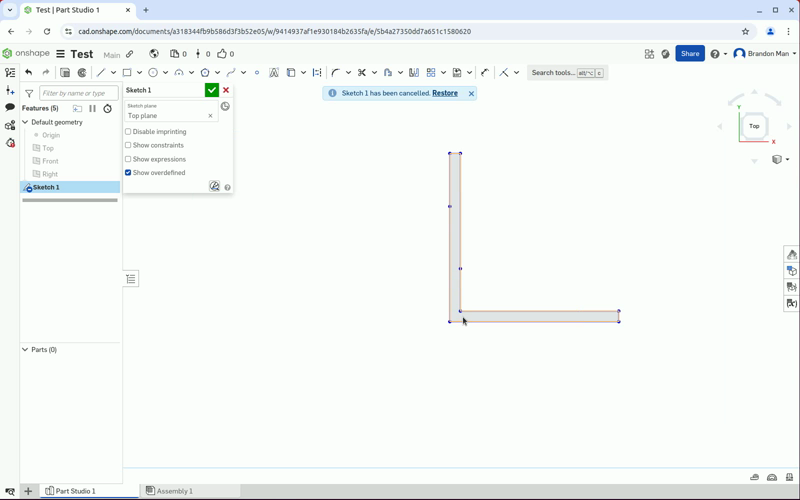
scroll(6)
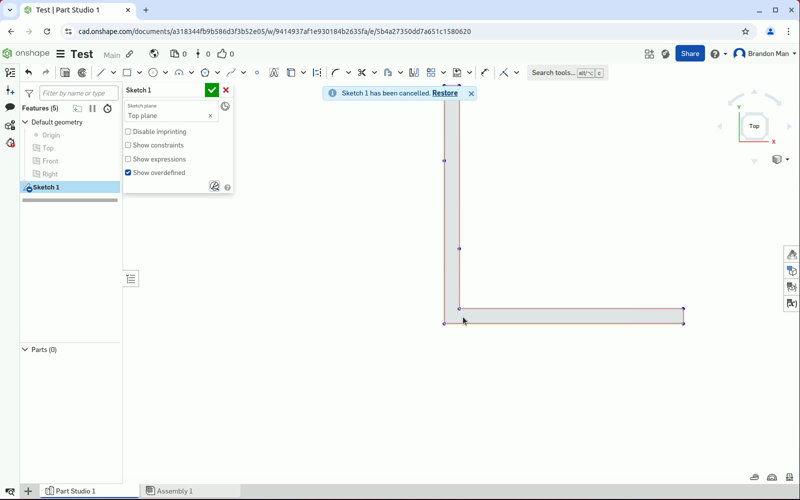
scroll(6)
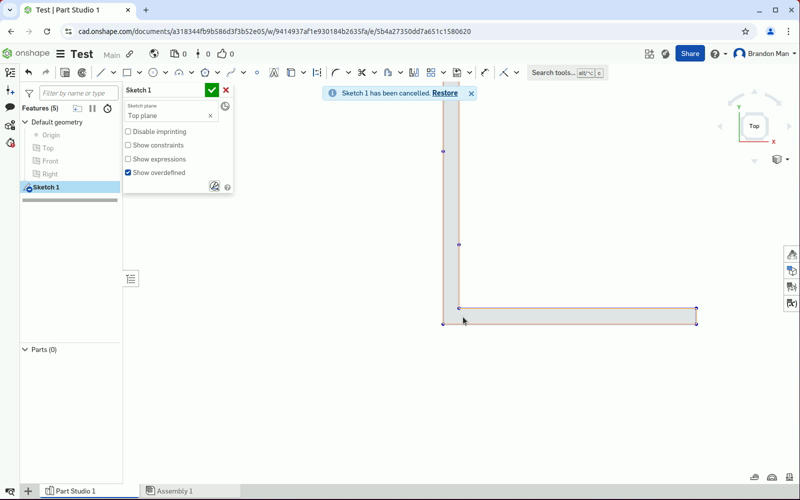
scroll(6)
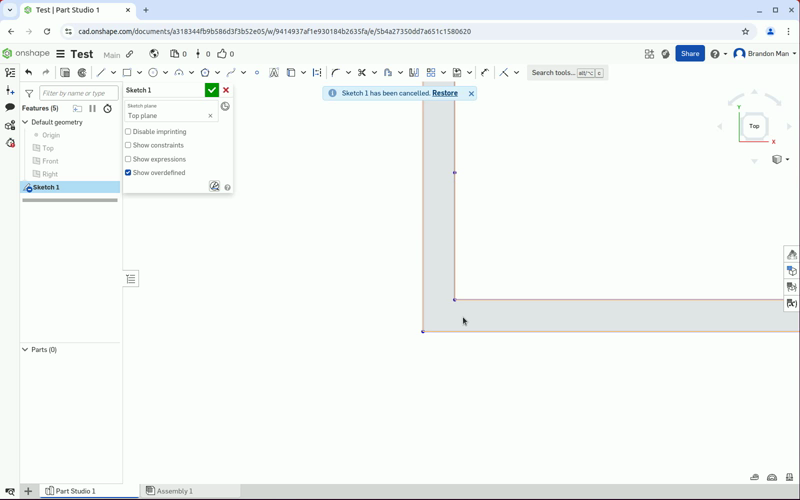
scroll(6)
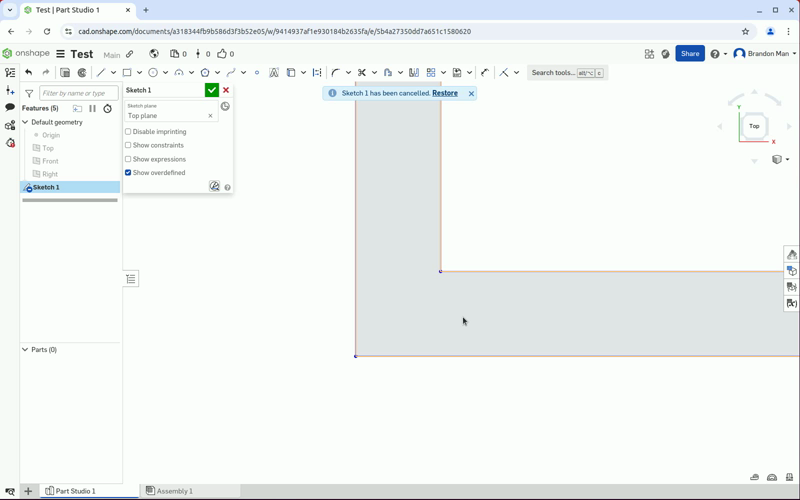
click(463, 316)
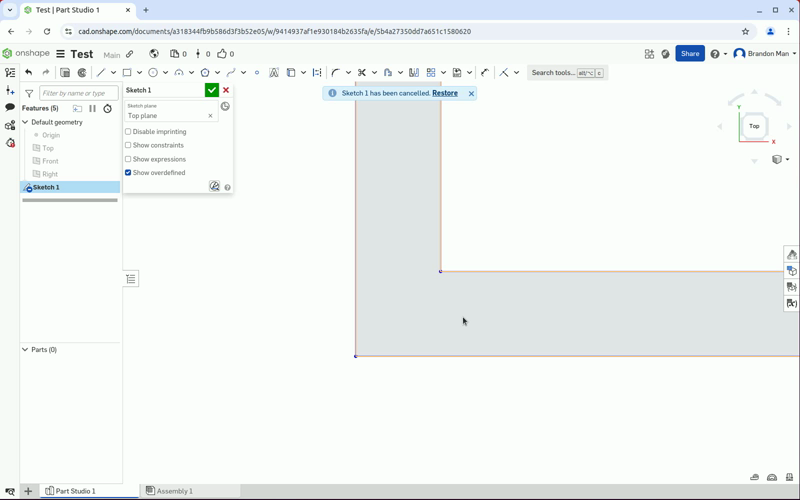
scroll(-6)
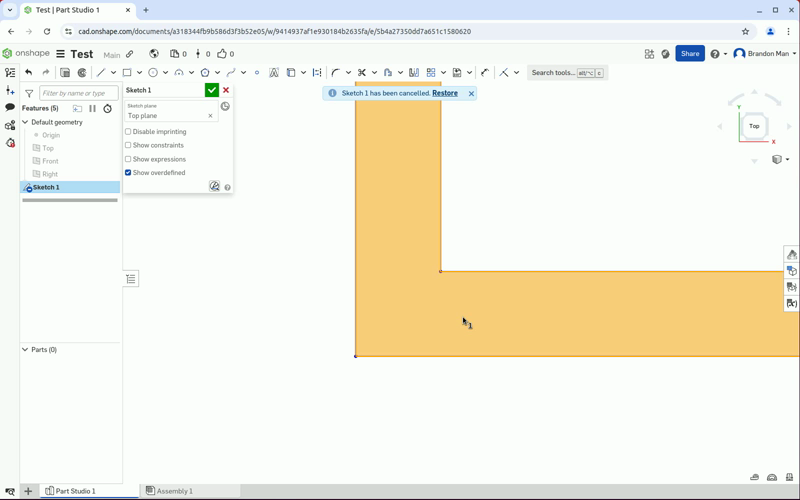
scroll(-6)
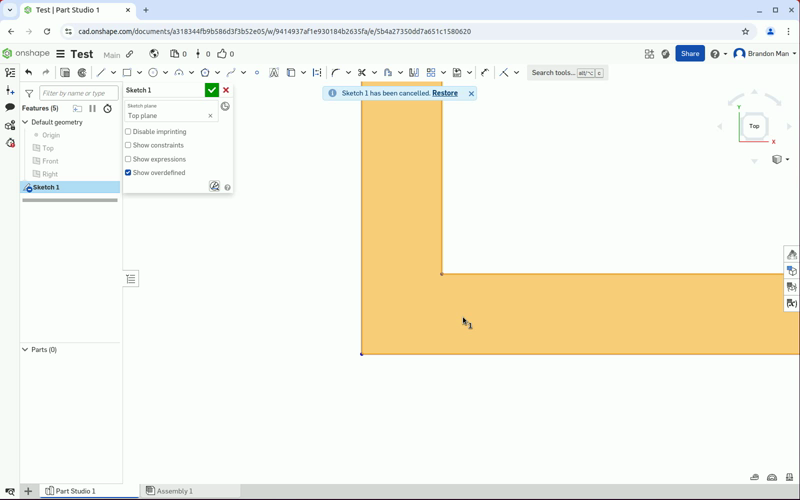
scroll(-6)
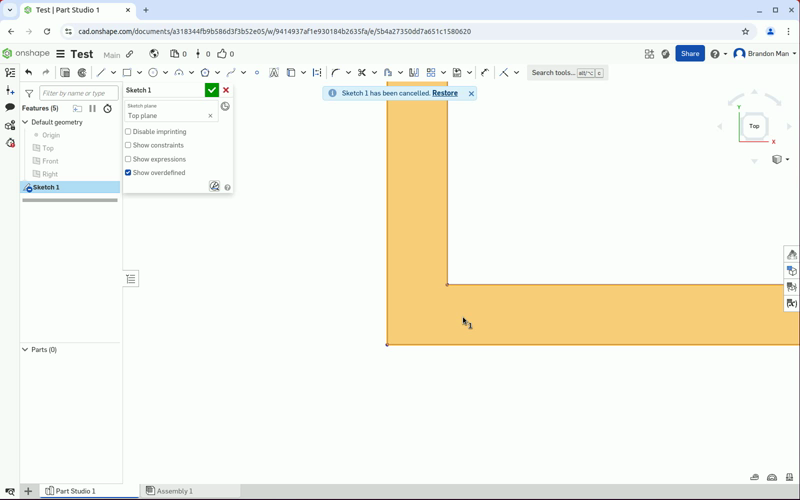
scroll(-6)
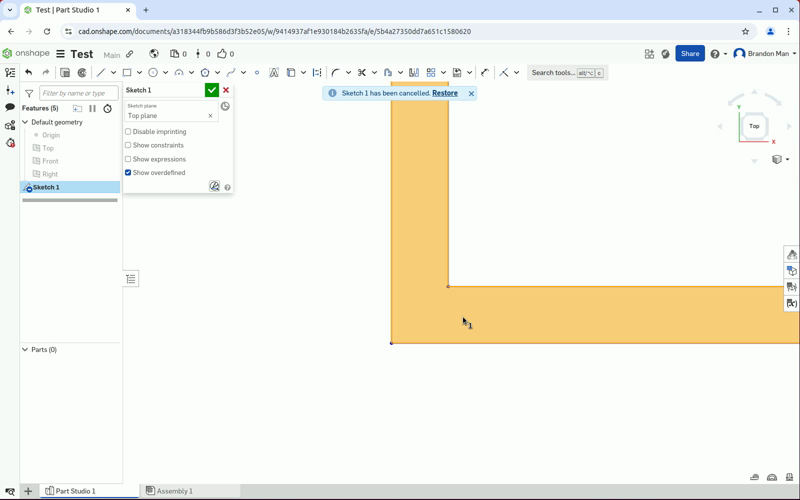
scroll(-6)
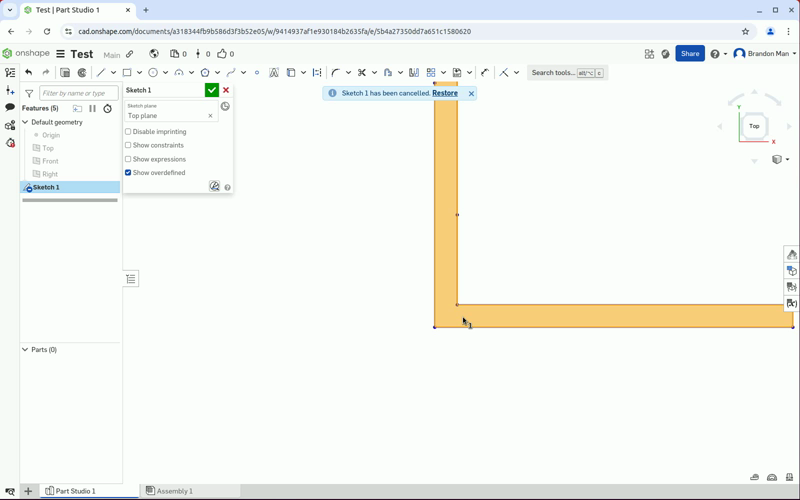
scroll(-6)
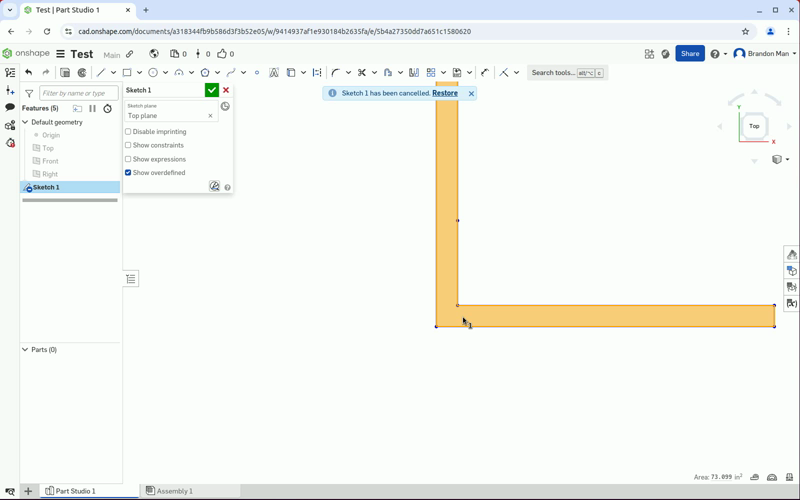
scroll(-6)
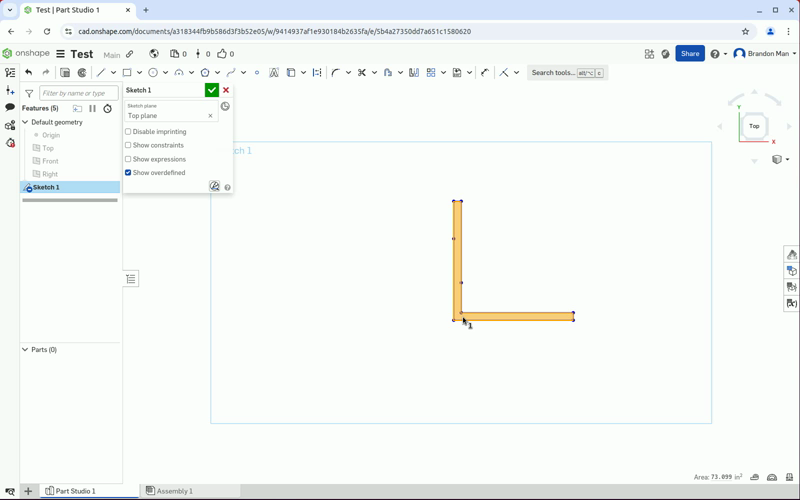
mouse_move(73, 352)
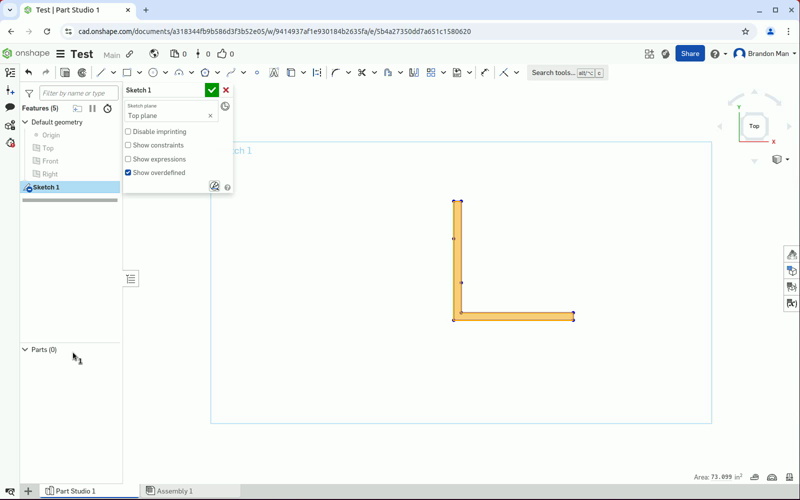
key(shift+y)
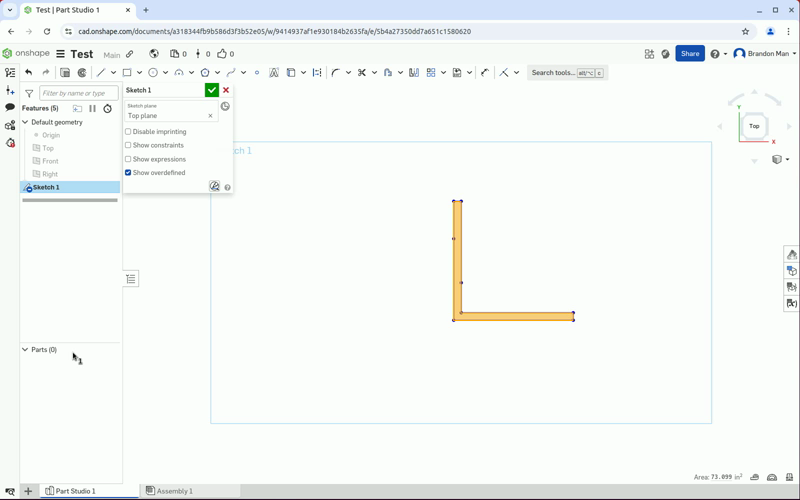
key(shift+e)
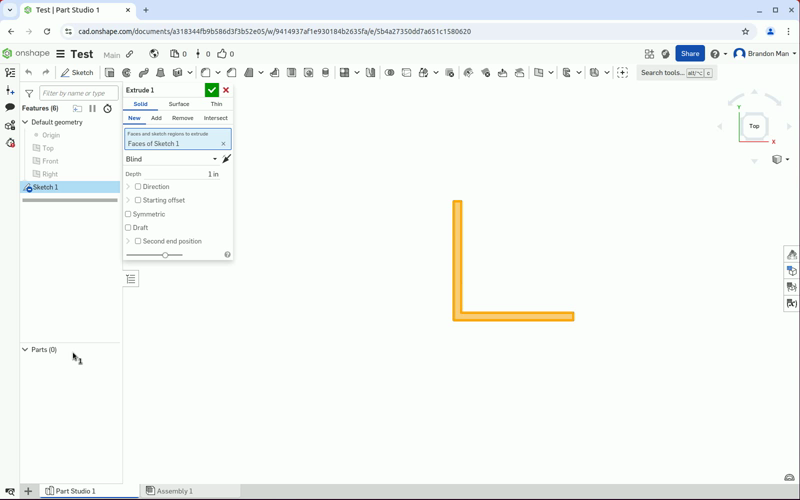
mouse_move(143, 106)
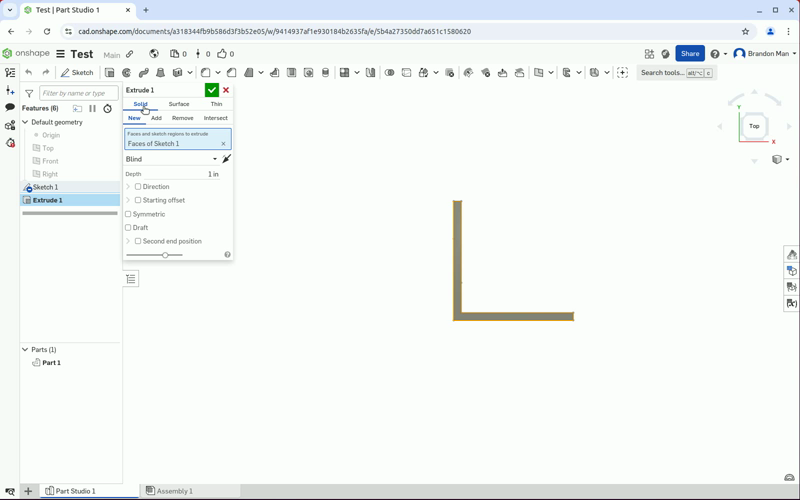
click(143, 106)
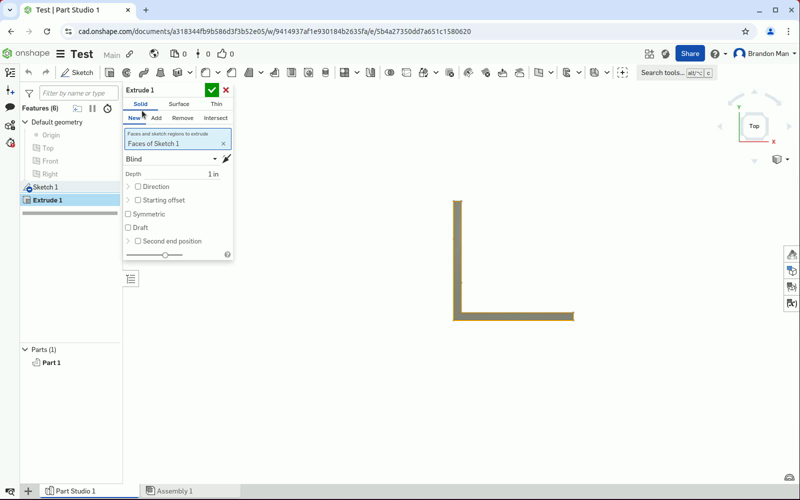
mouse_move(137, 120)
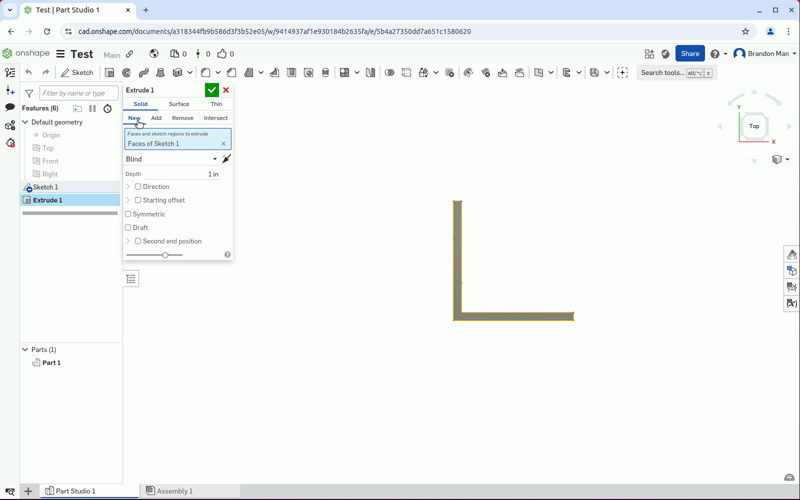
click(137, 120)
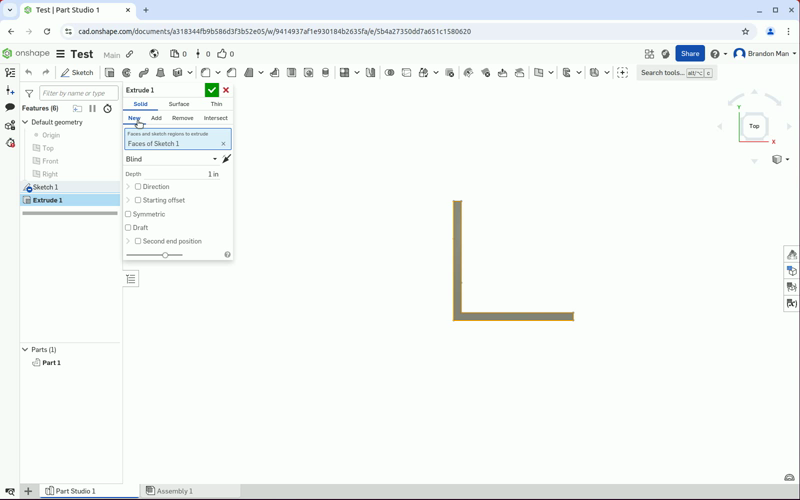
key(tab, 4)
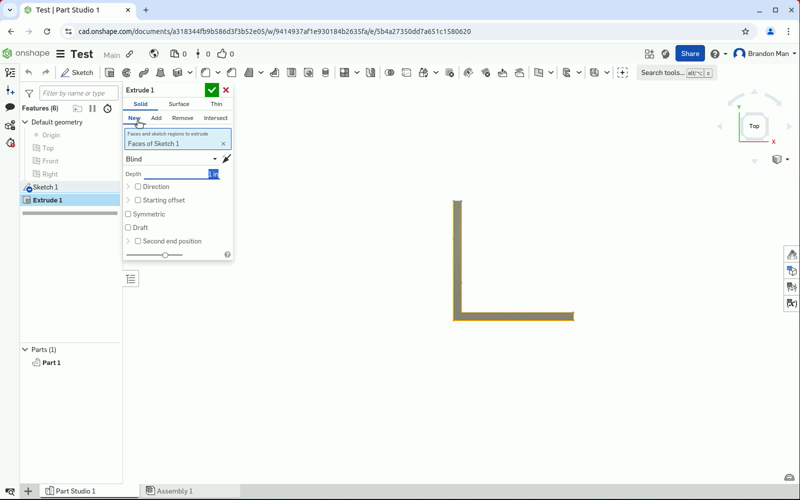
text(10.11)
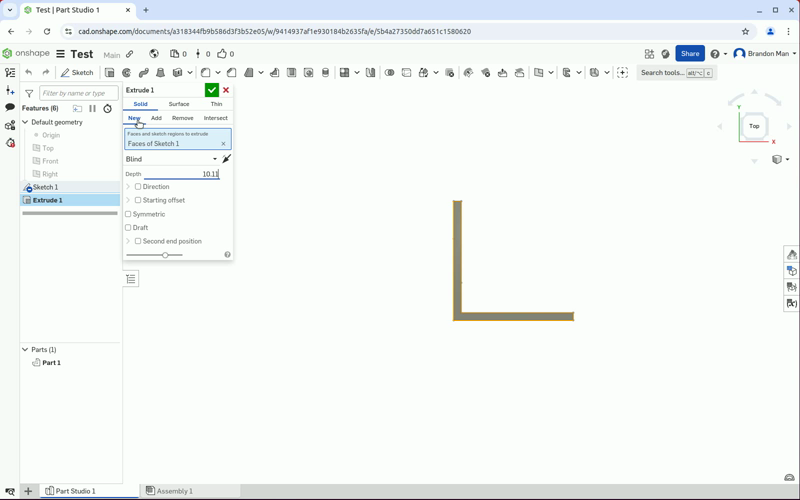
key(enter)
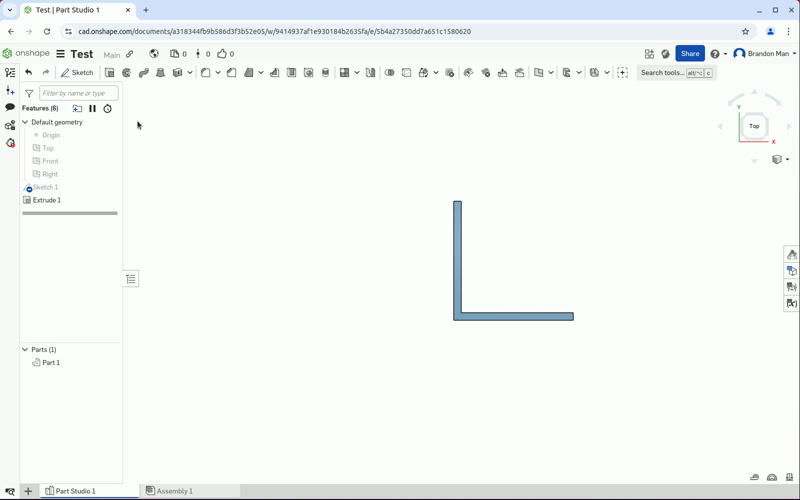
key(shift+h)
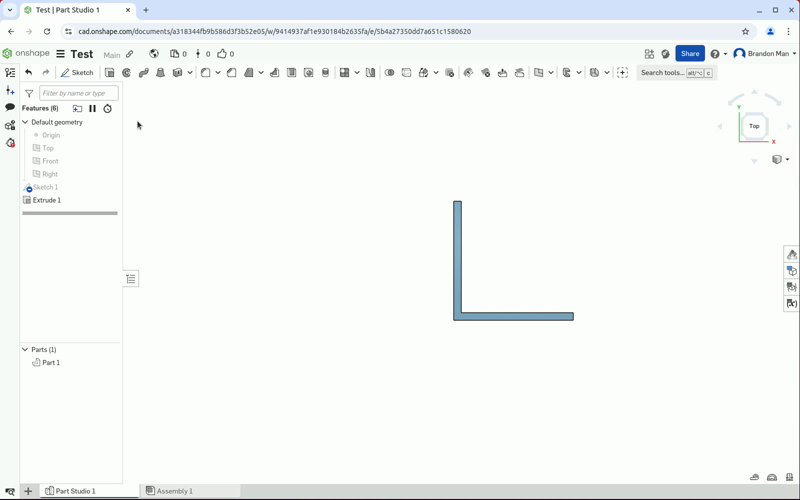
key(shift+h)
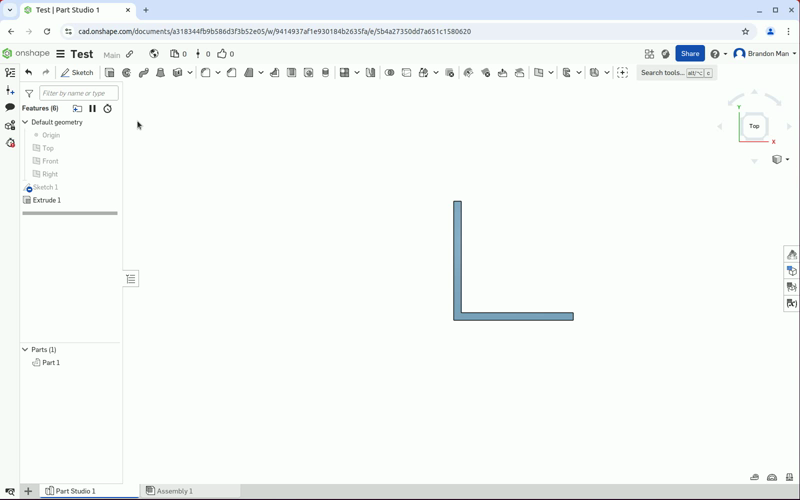
mouse_move(73, 189)
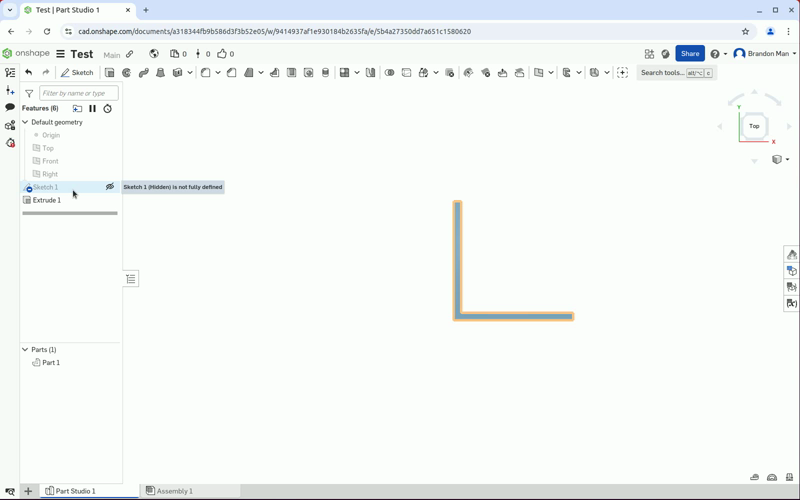
click(73, 189)
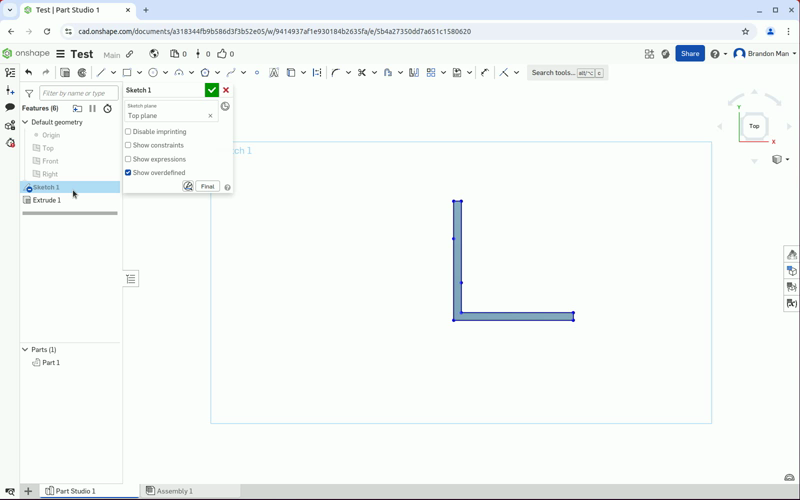
mouse_move(229, 92)
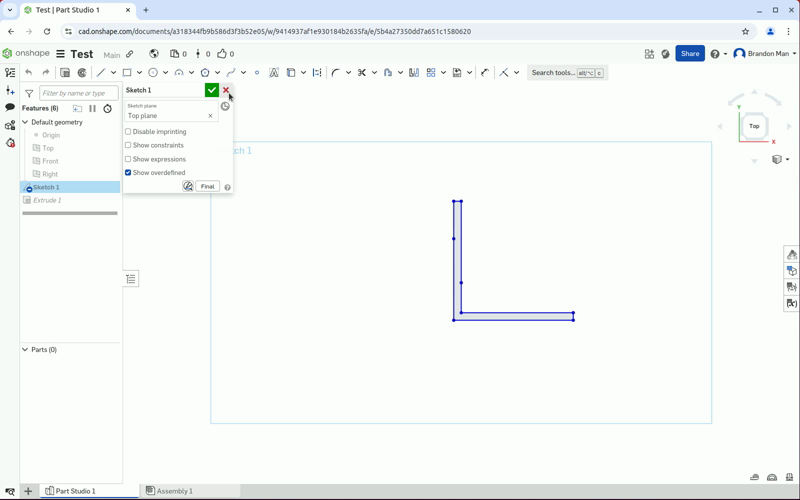
click(229, 92)
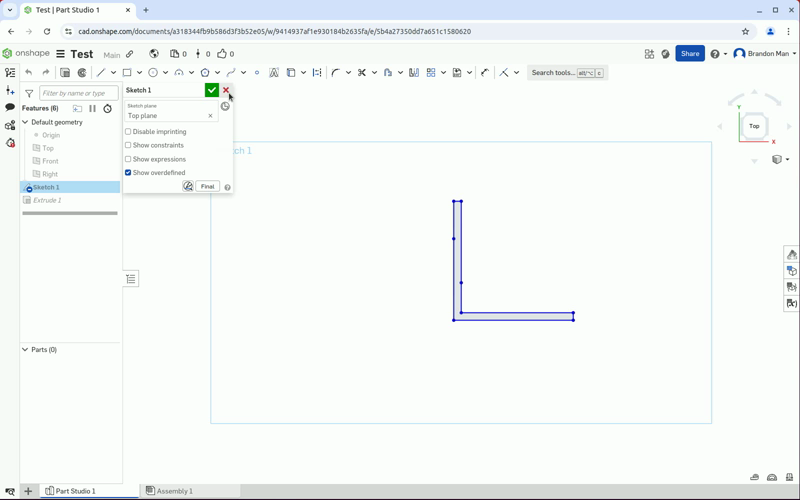
key(shift+s)
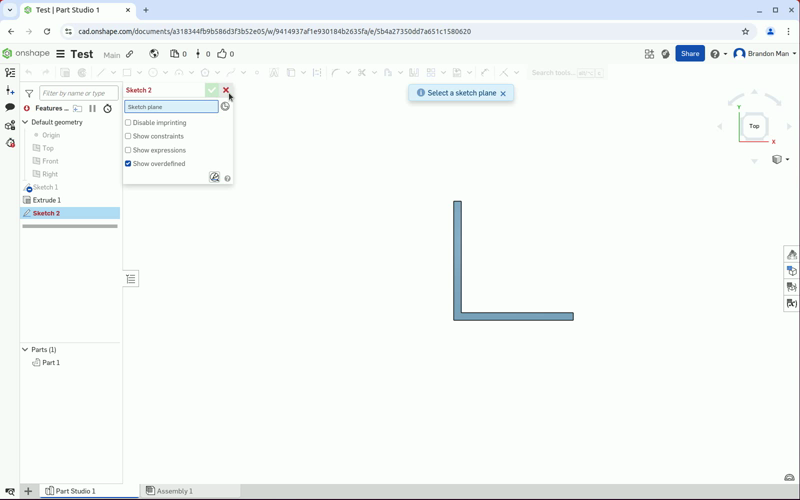
mouse_move(73, 150)
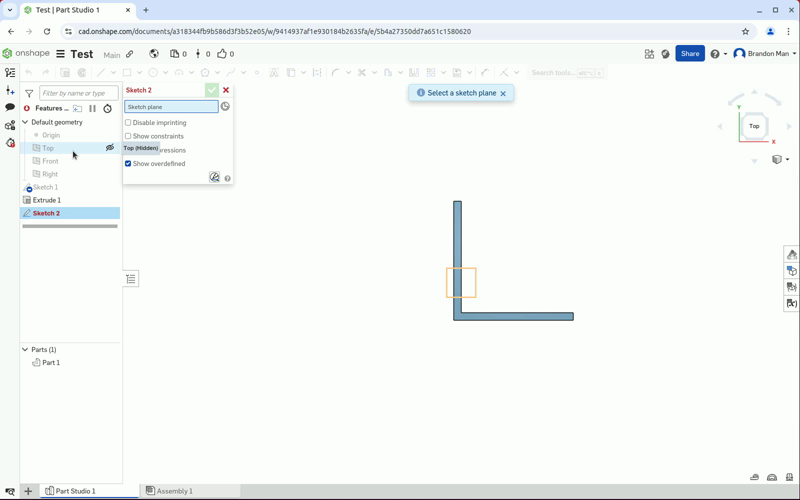
click(73, 150)
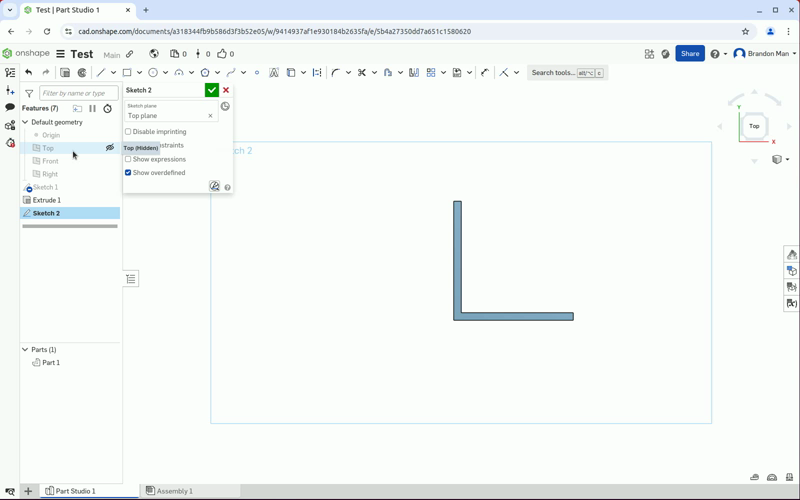
mouse_move(73, 352)
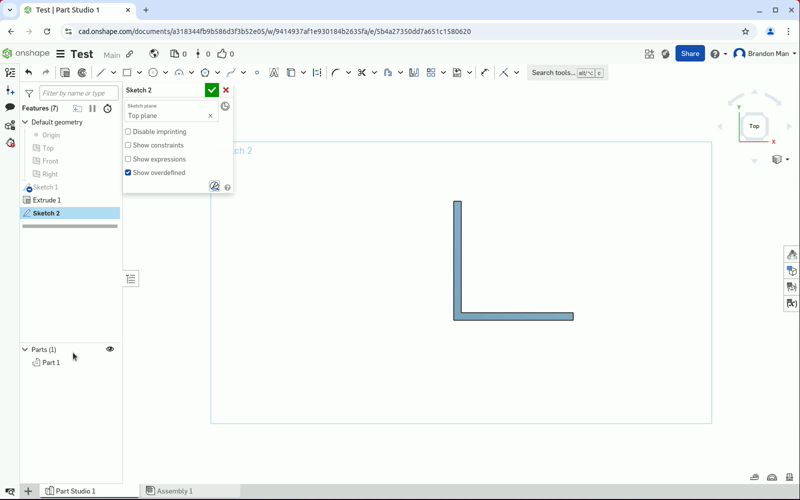
key(y)
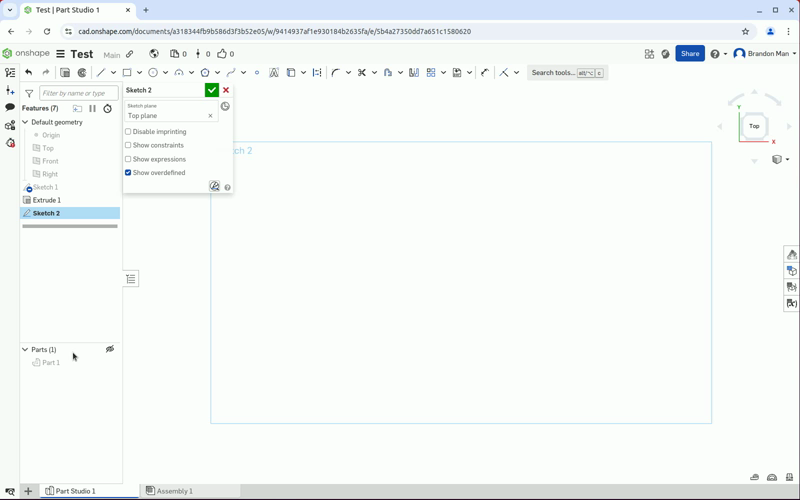
key(l)
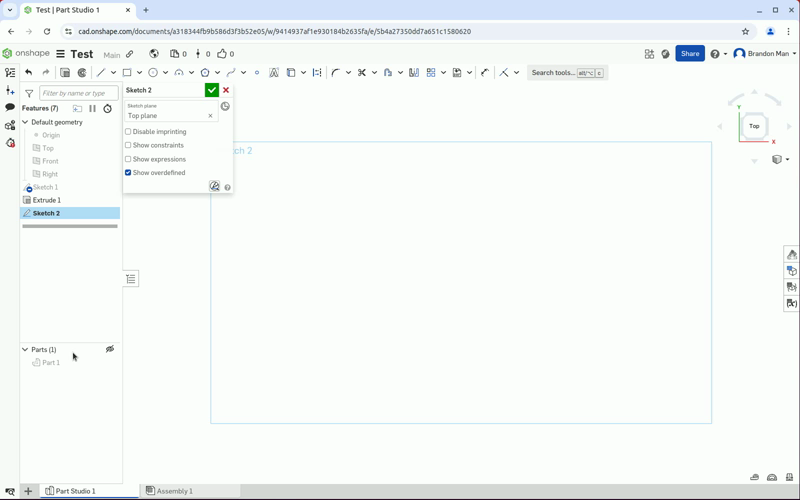
key_down(shift)
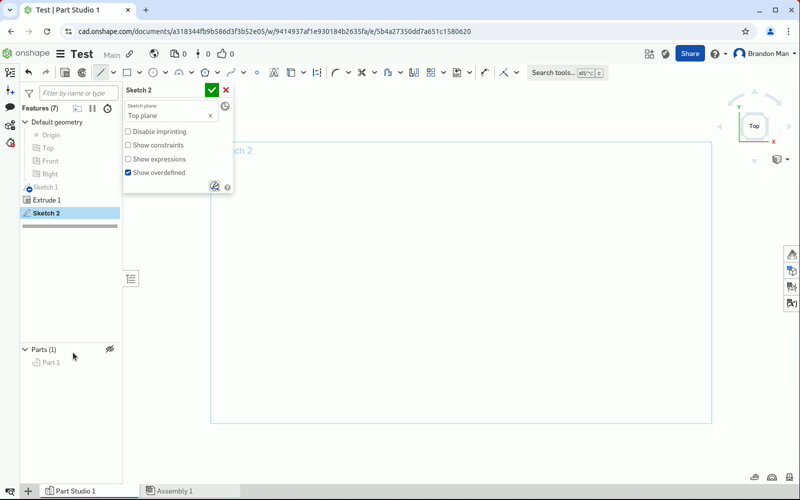
mouse_move(460, 282)
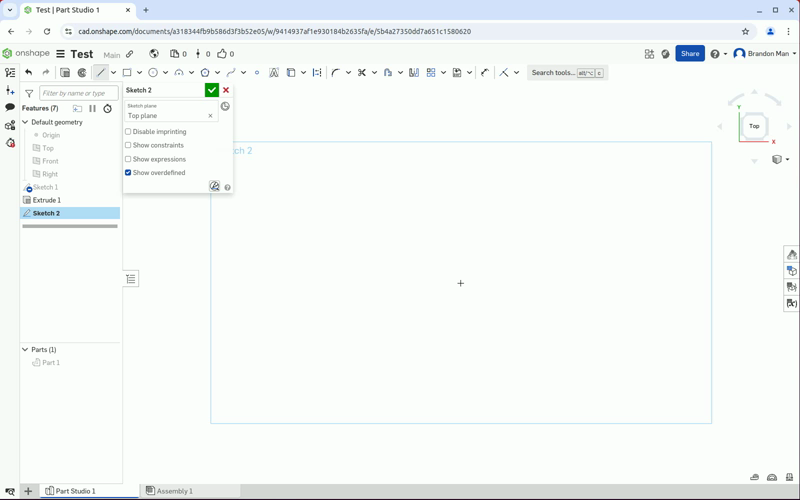
click(460, 282)
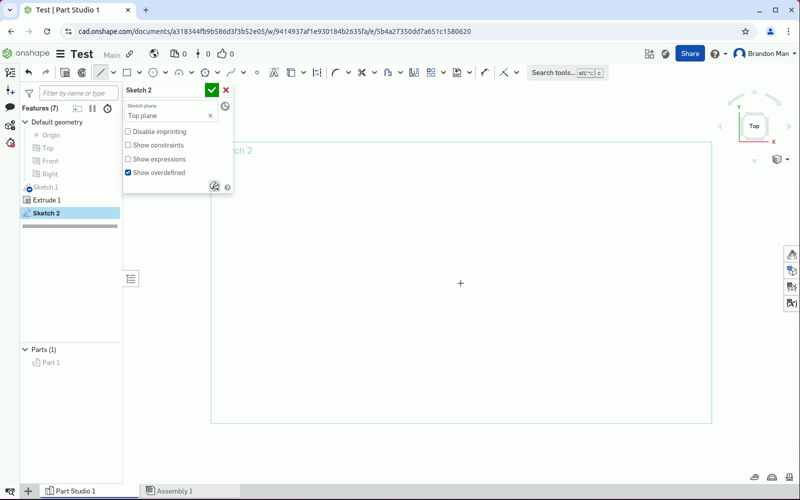
key_up(shift)
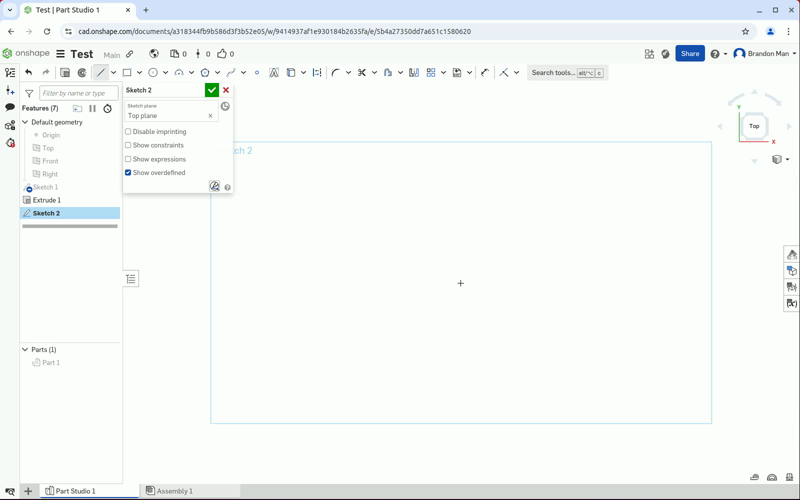
key_down(shift)
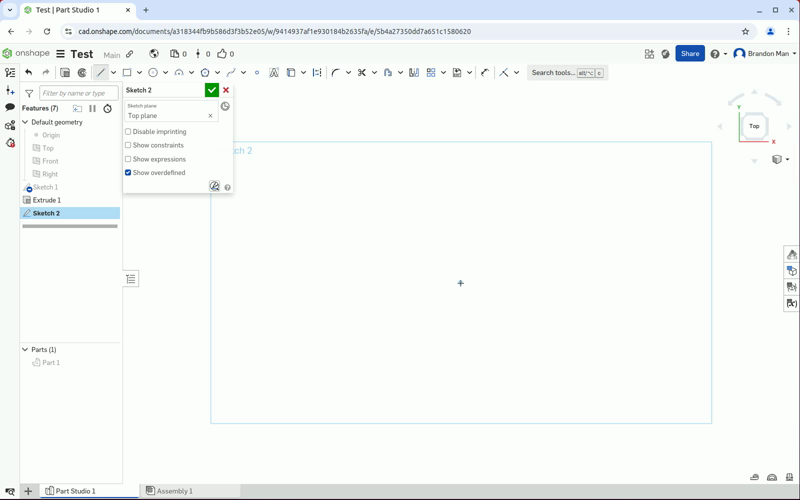
mouse_move(490, 282)
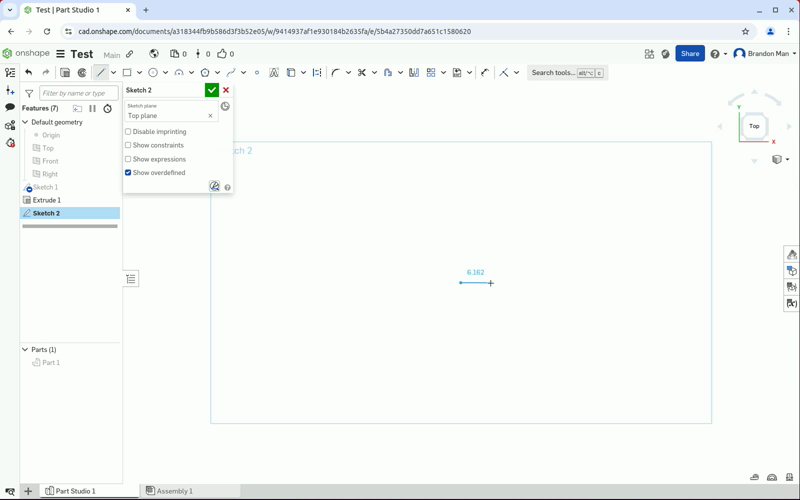
mouse_move(491, 282)
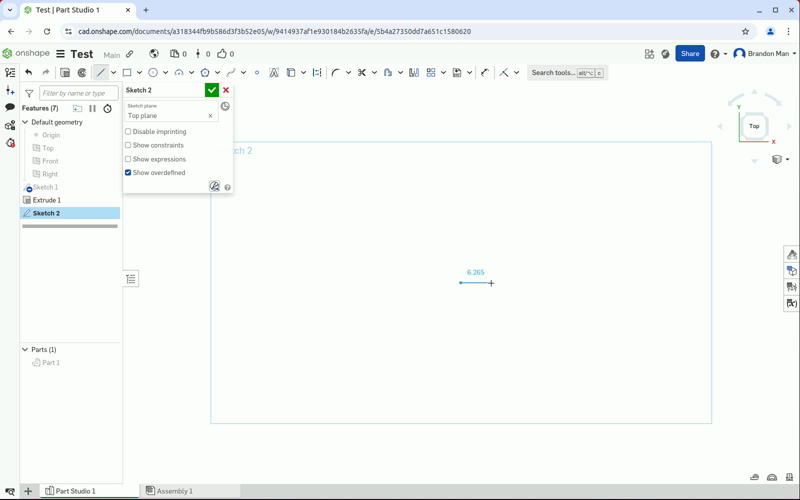
click(491, 282)
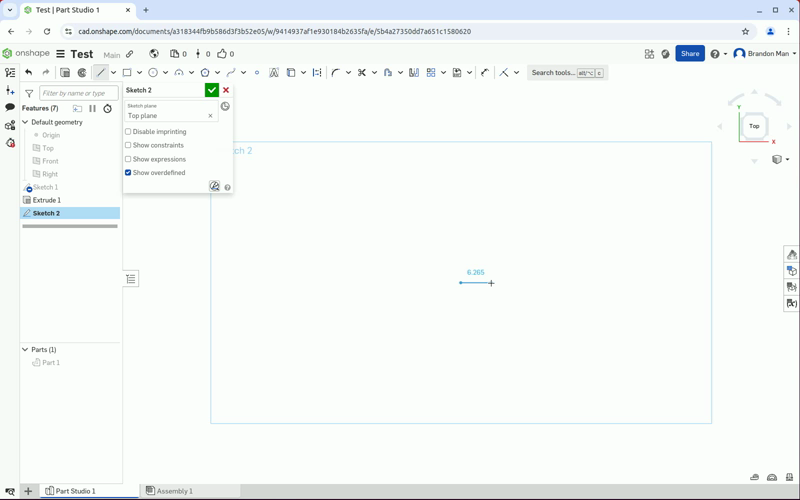
key_up(shift)
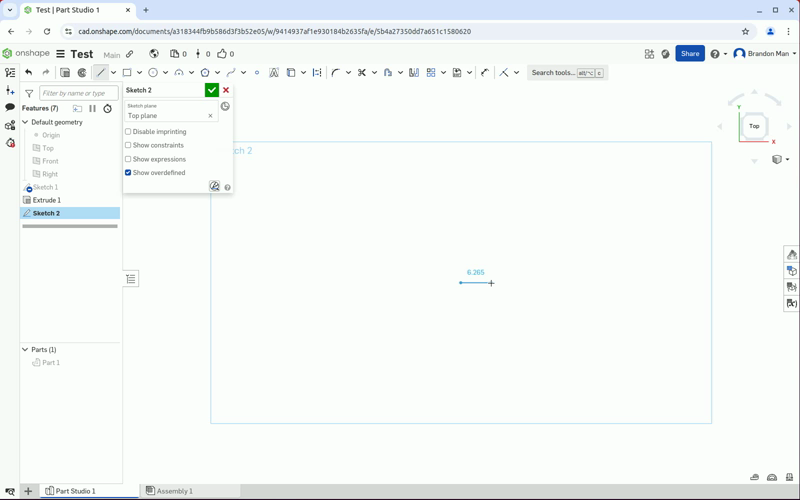
key_down(shift)
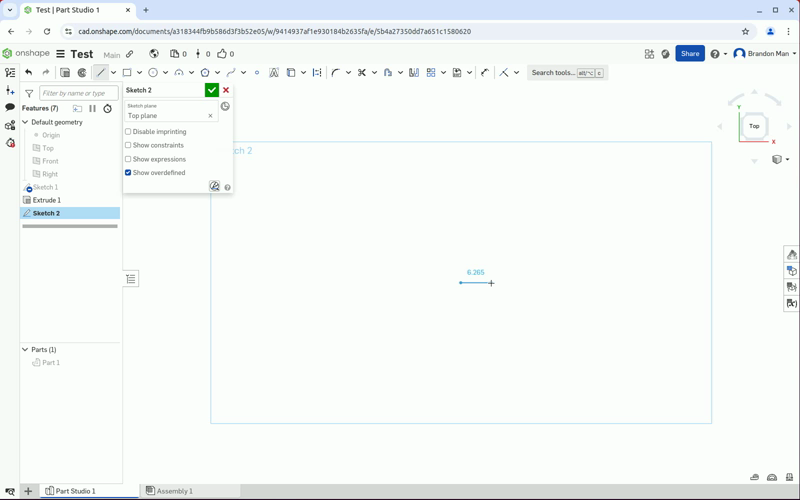
mouse_move(491, 200)
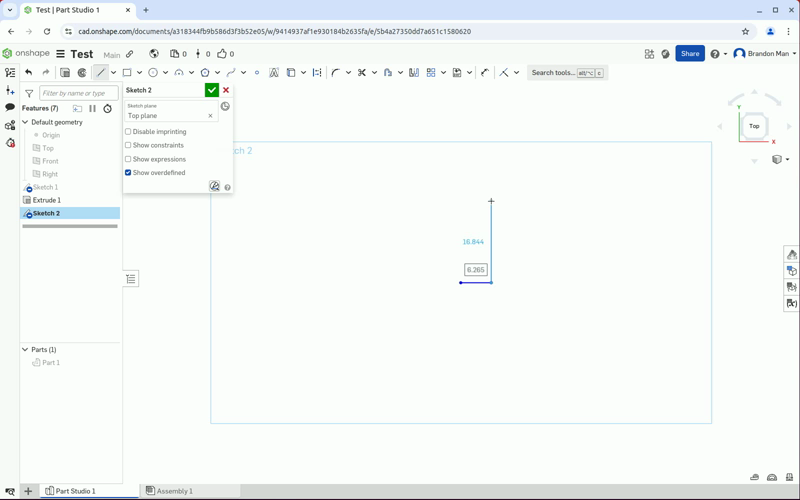
click(491, 200)
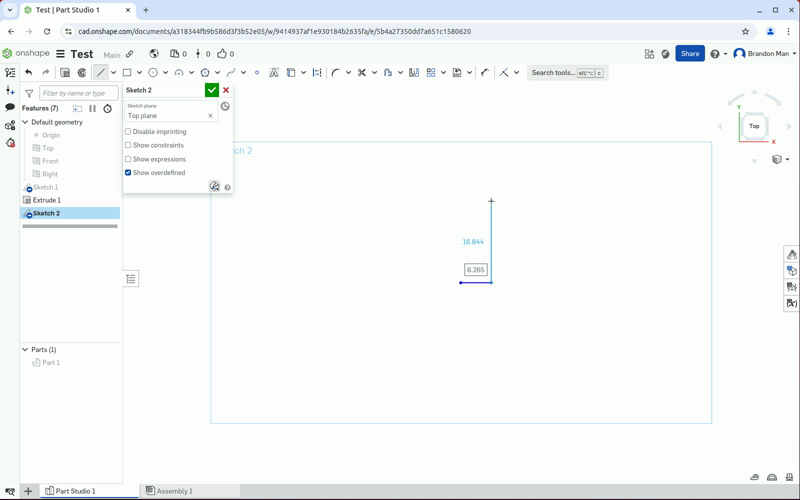
key_up(shift)
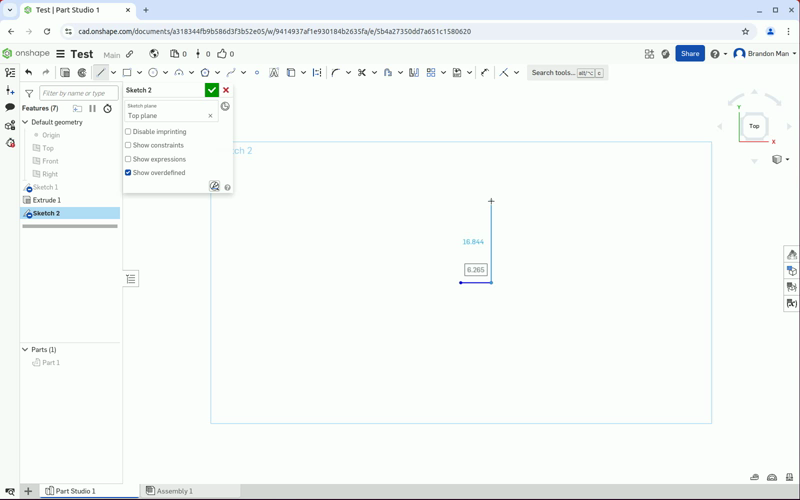
key_down(shift)
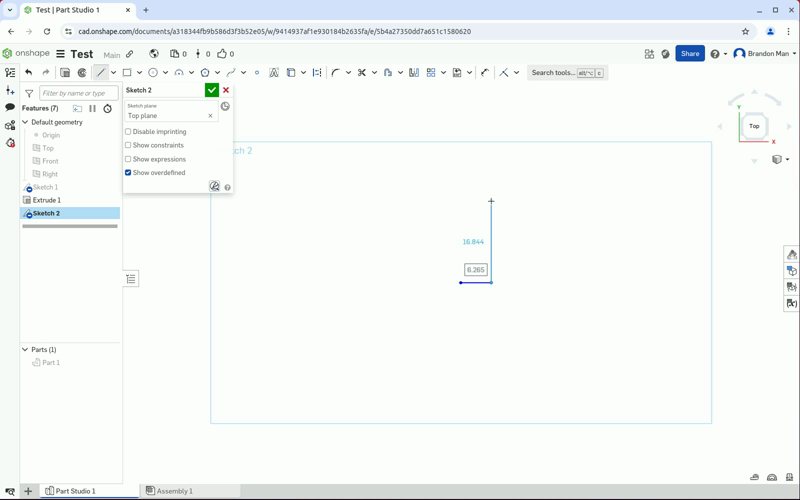
mouse_move(521, 200)
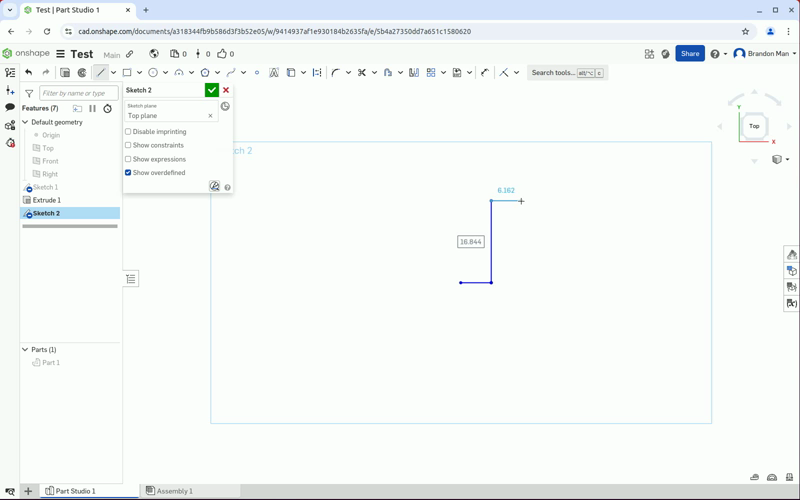
mouse_move(460, 200)
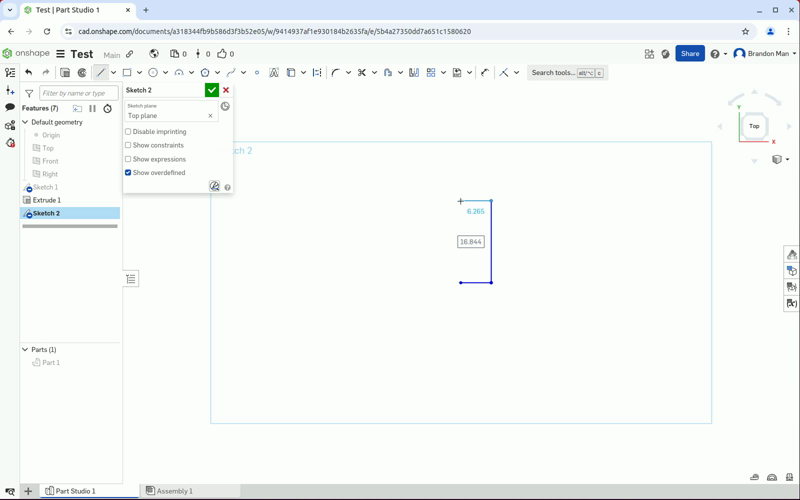
click(460, 200)
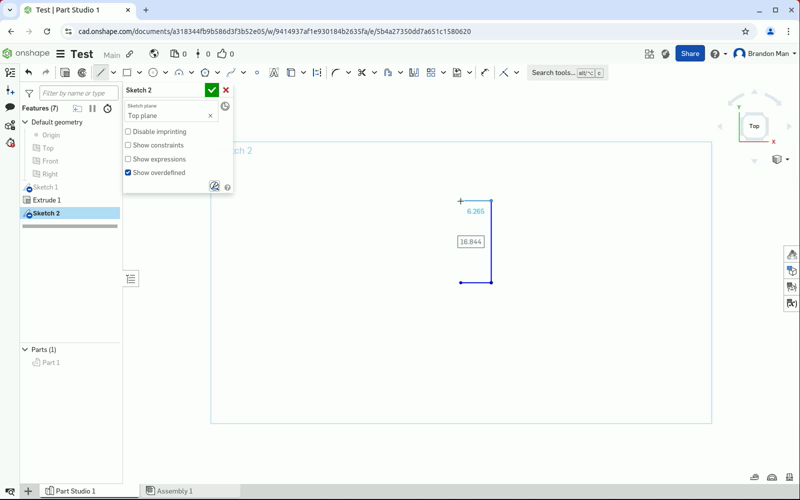
key_up(shift)
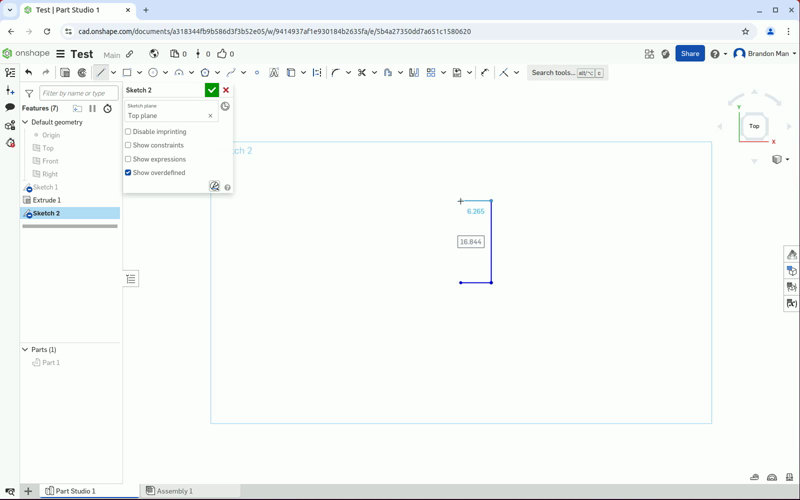
key_down(shift)
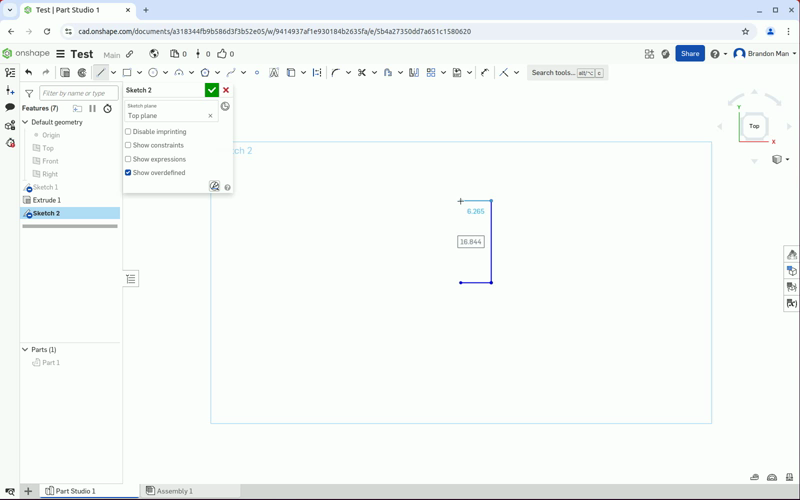
mouse_move(460, 282)
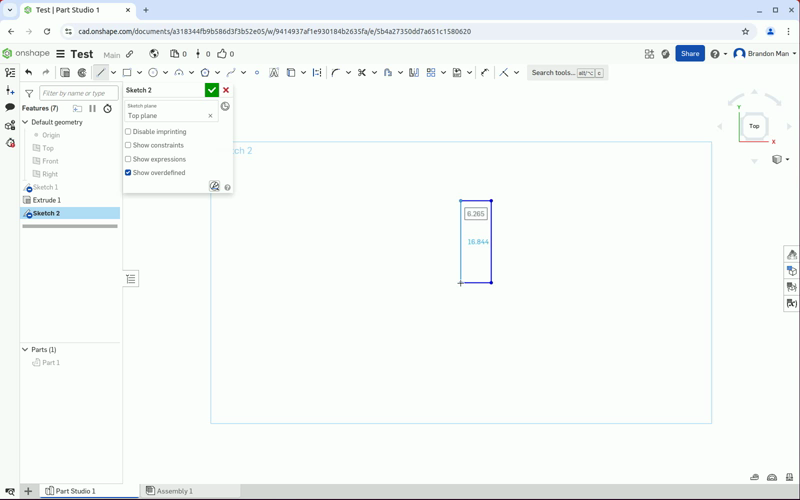
key_up(shift)
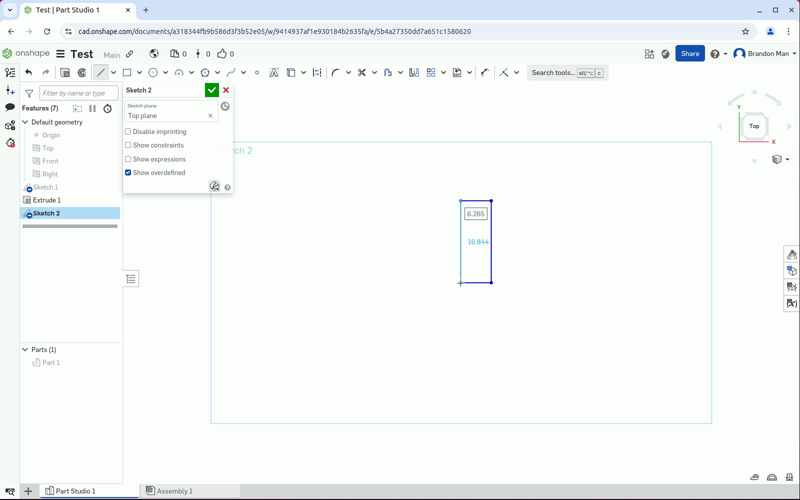
click(460, 282)
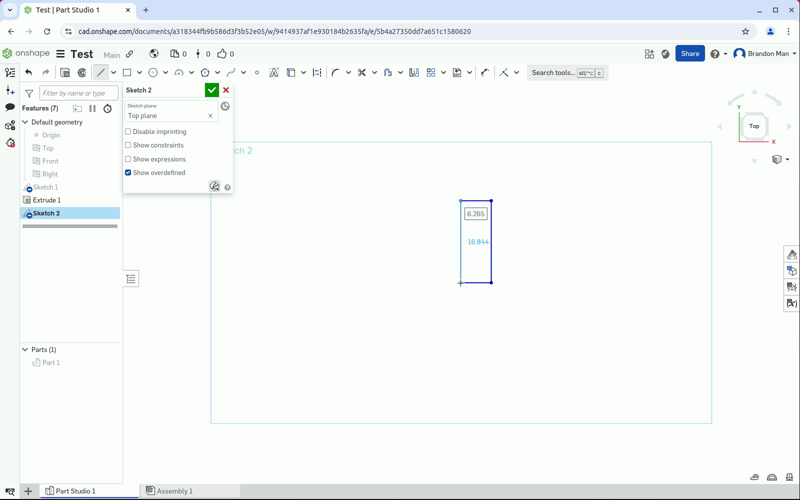
key(esc)
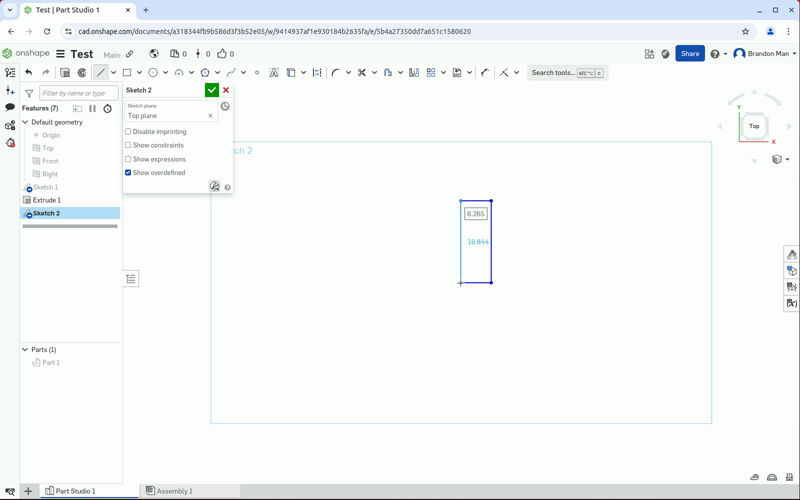
mouse_move(465, 228)
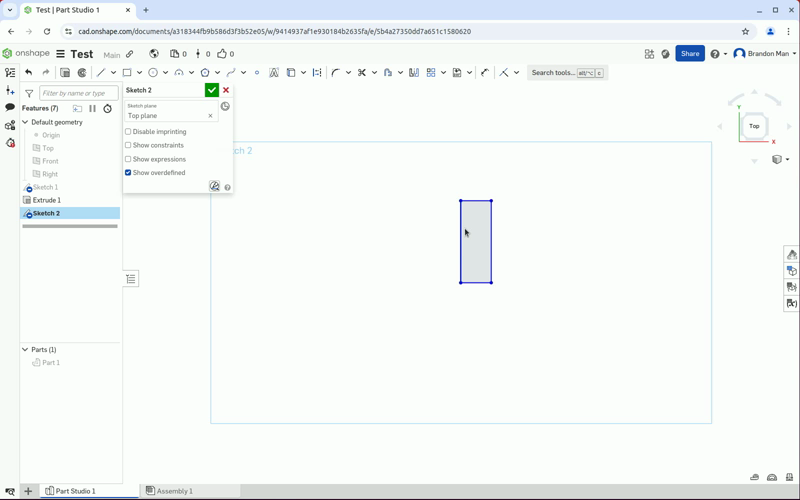
click(465, 228)
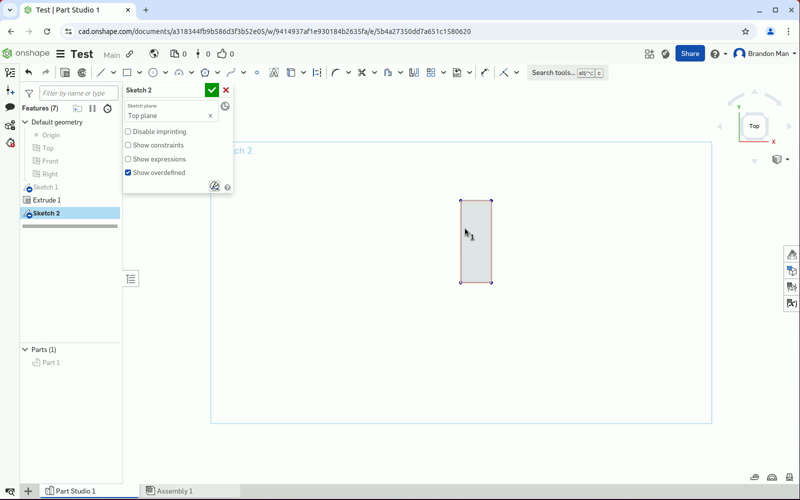
mouse_move(73, 352)
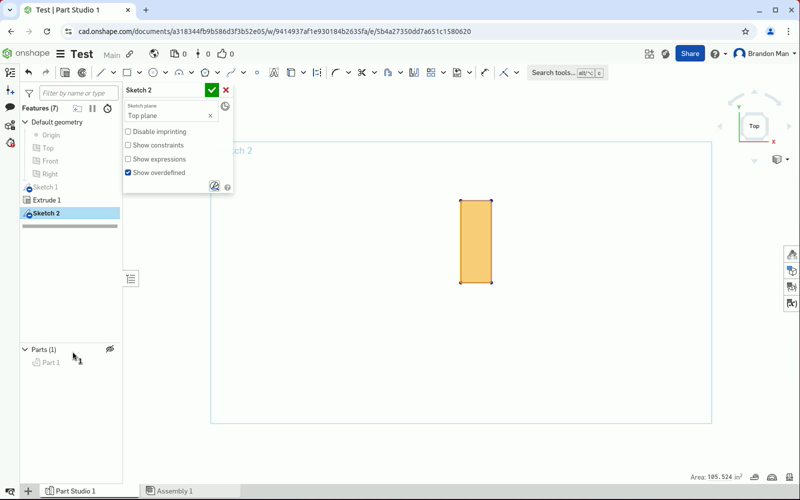
key(shift+y)
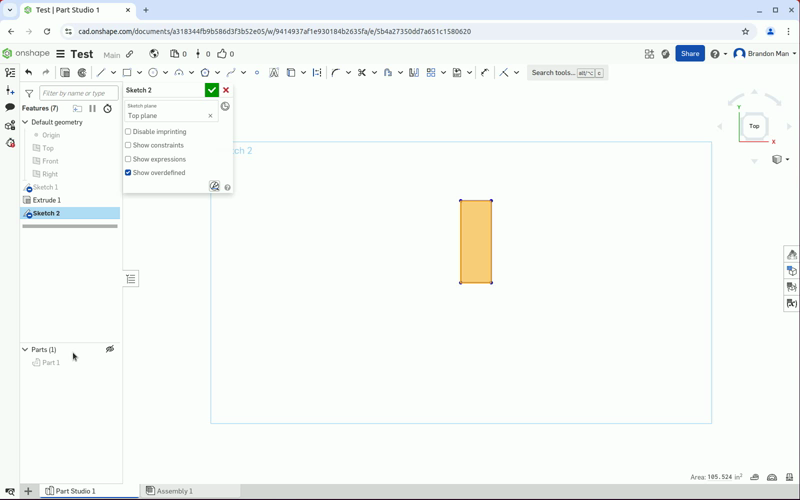
key(shift+e)
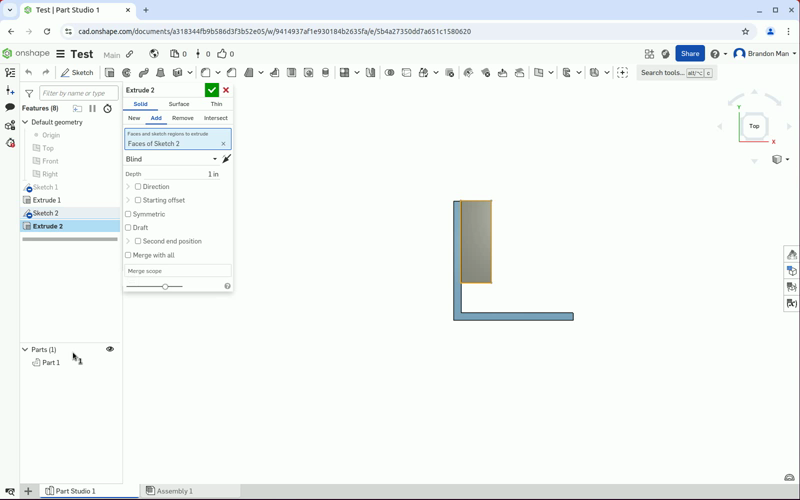
mouse_move(143, 106)
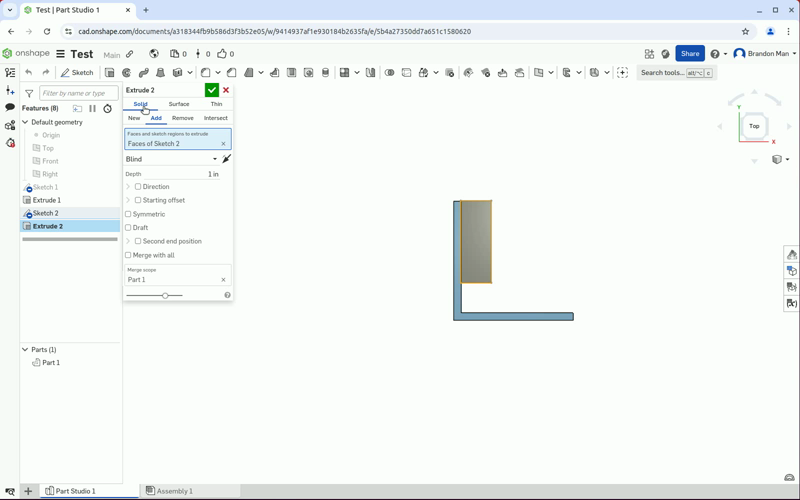
click(143, 106)
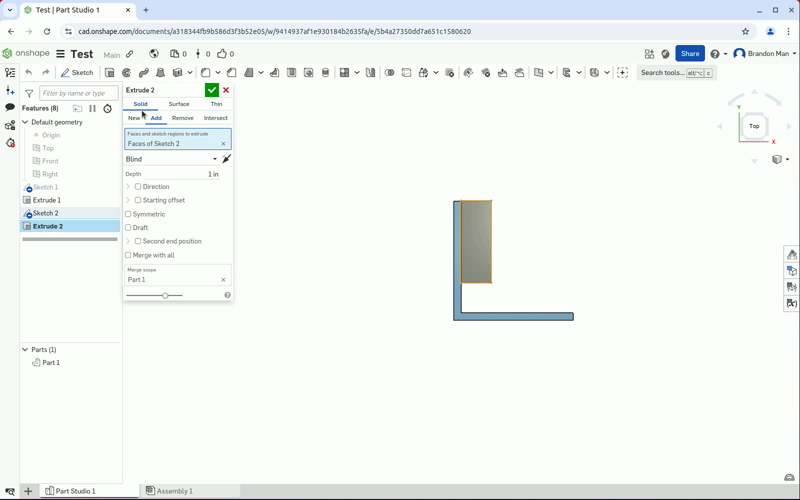
mouse_move(137, 120)
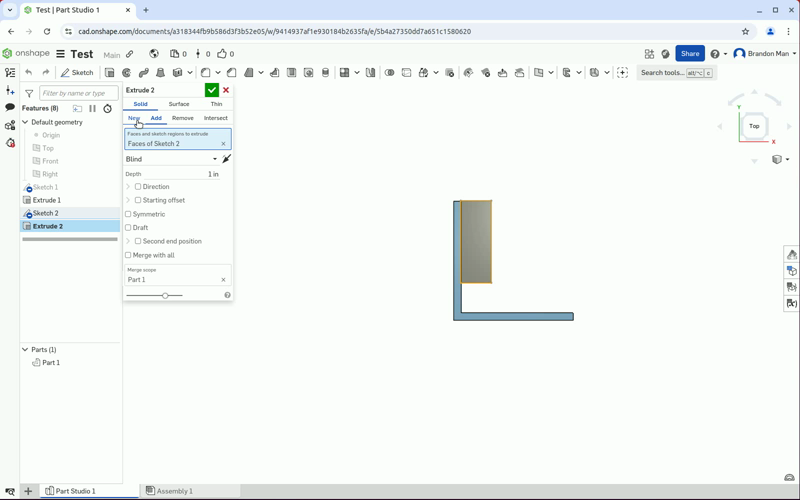
click(137, 120)
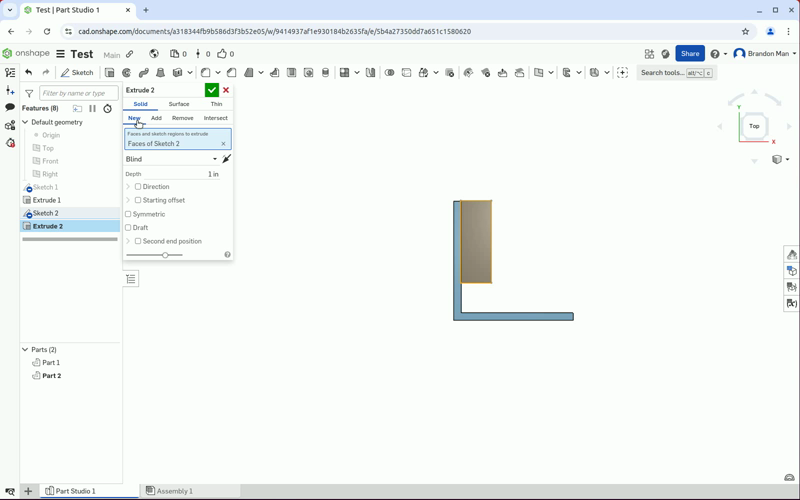
key(tab, 4)
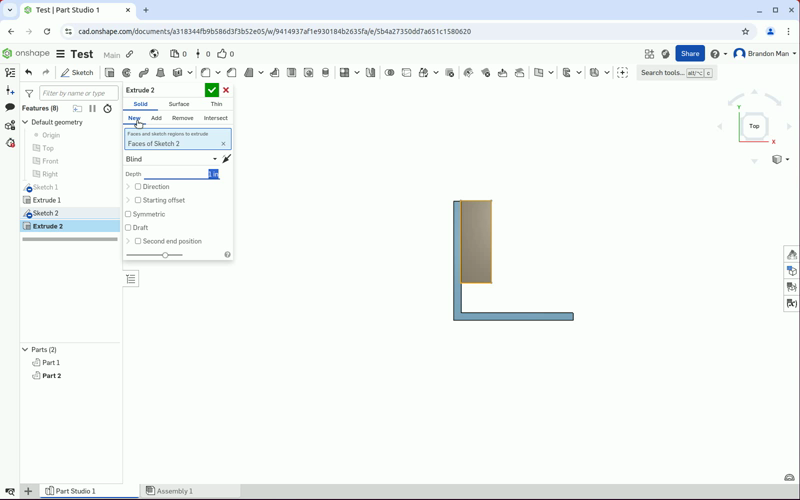
text(7.703)
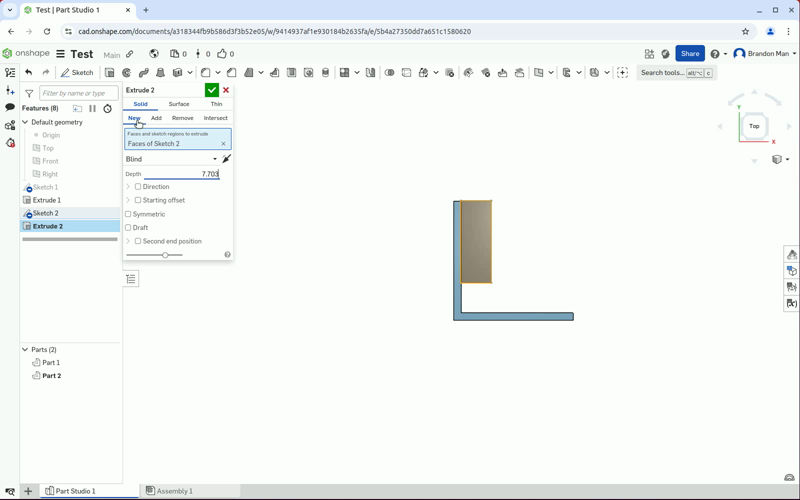
key(enter)
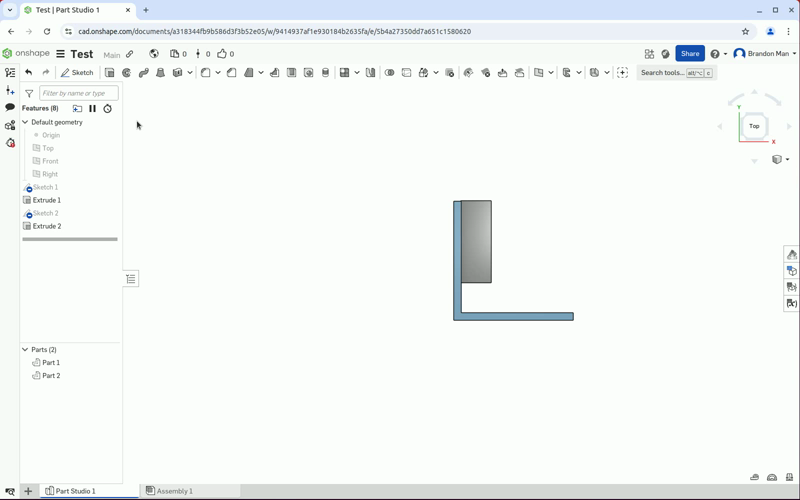
key(shift+h)
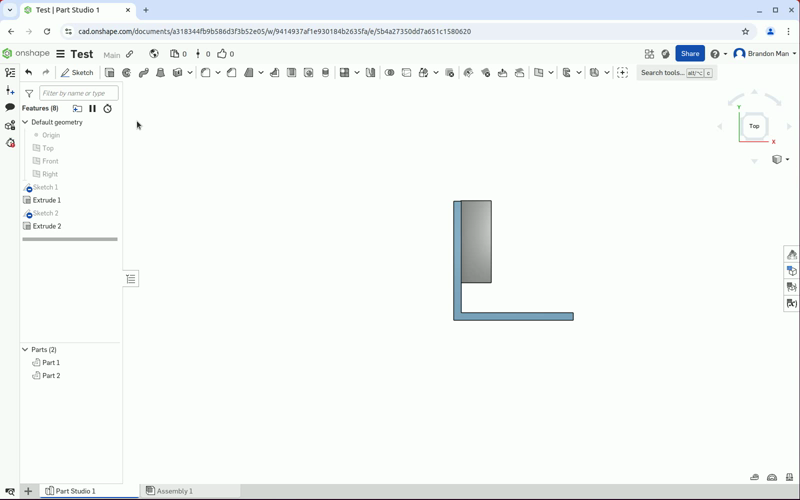
key(shift+h)
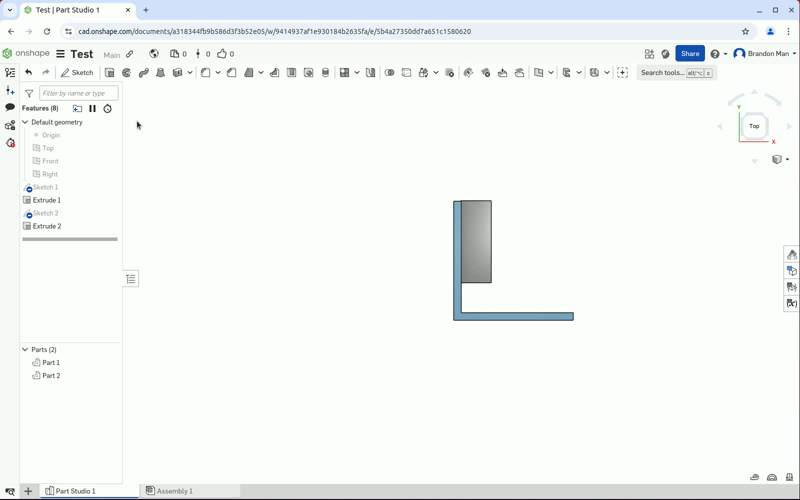
mouse_move(73, 189)
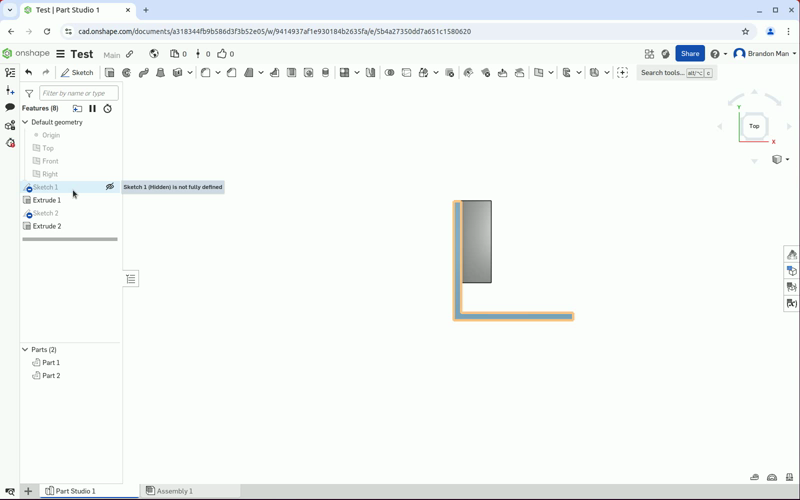
click(73, 189)
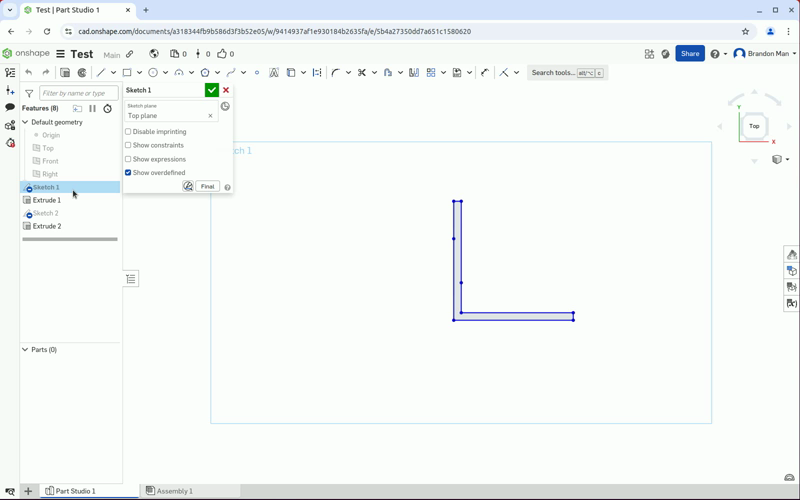
mouse_move(229, 92)
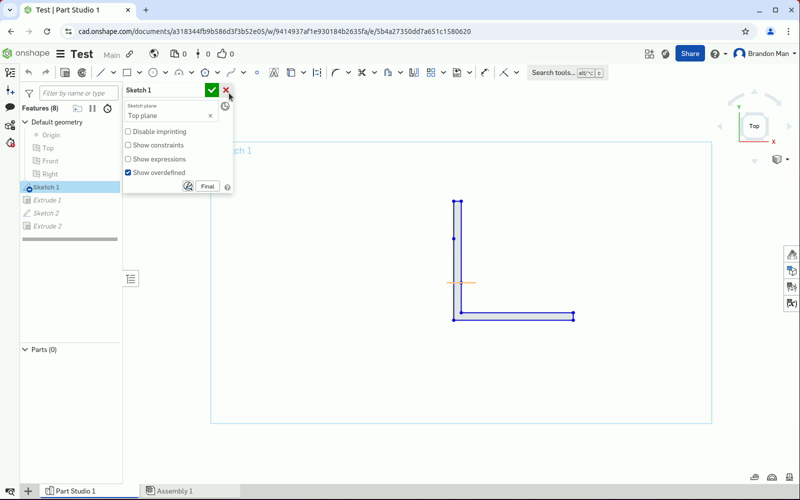
click(229, 92)
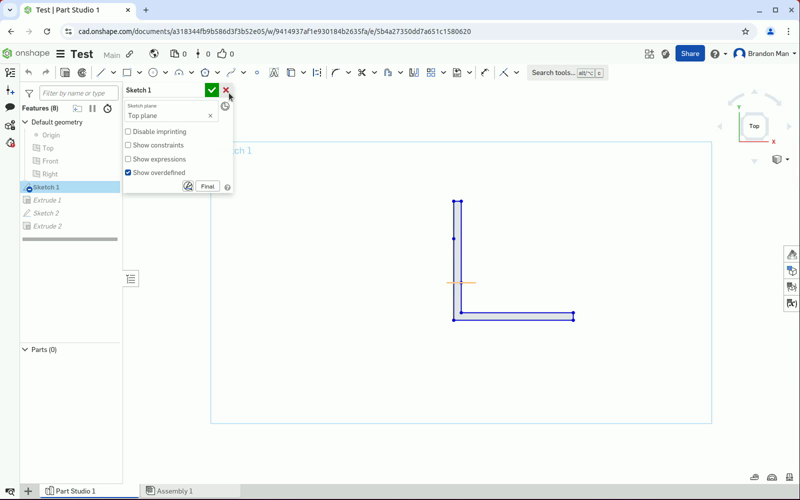
key(shift+s)
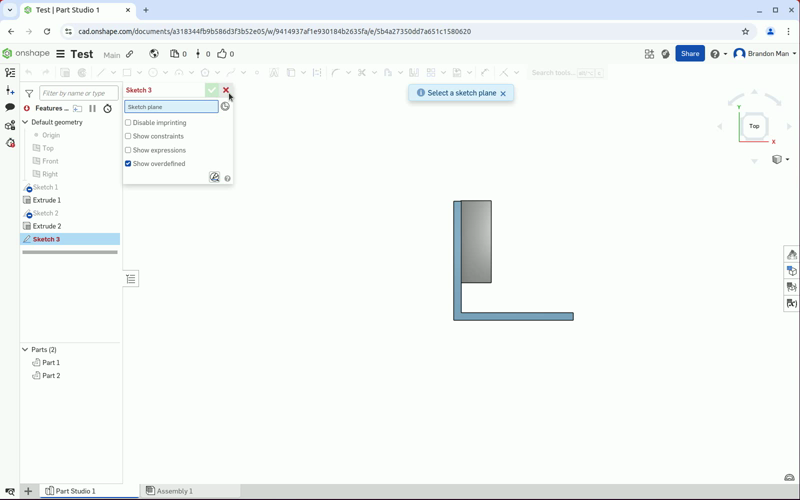
mouse_move(73, 150)
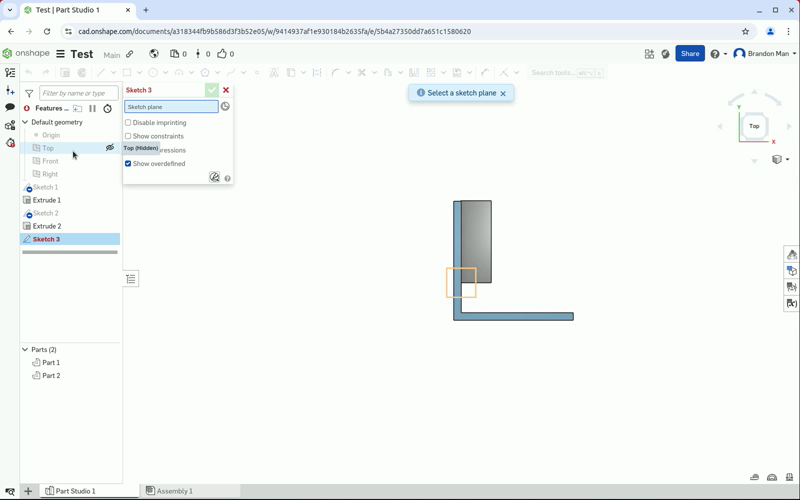
click(73, 150)
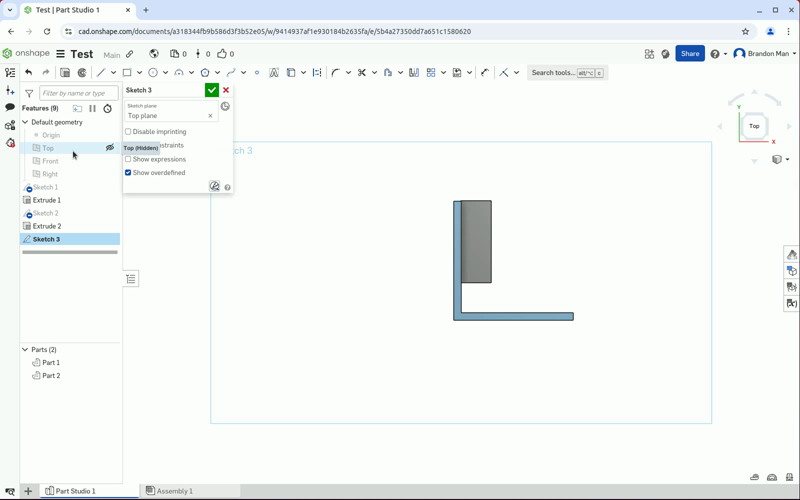
mouse_move(73, 352)
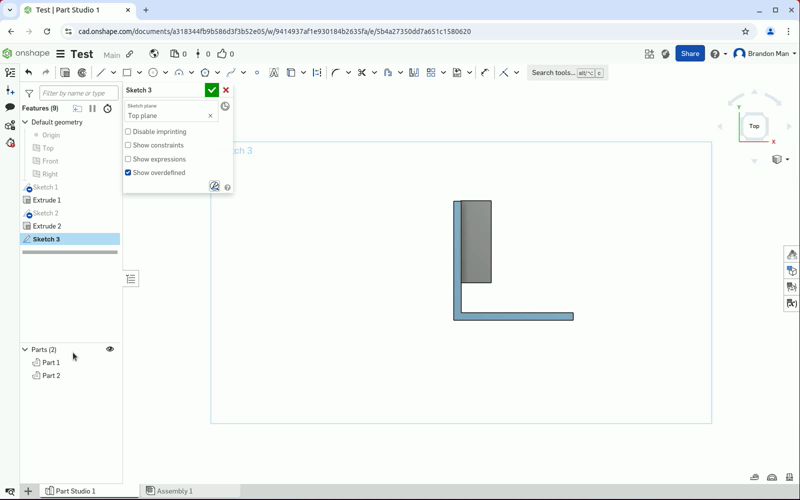
key(y)
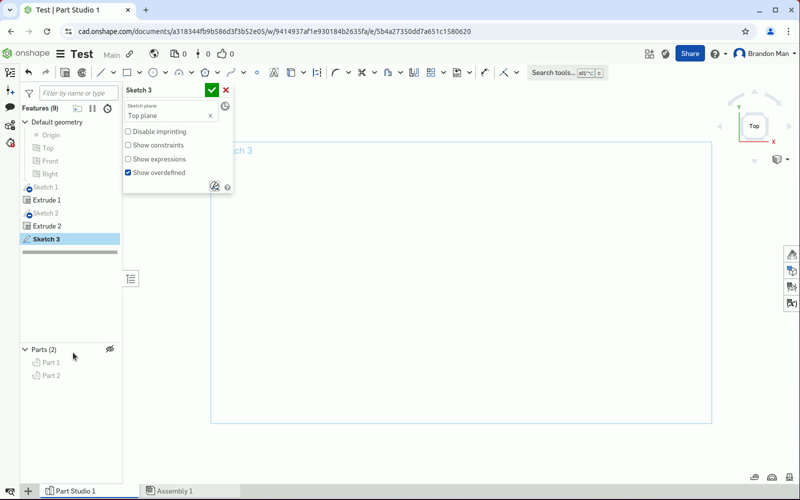
key(l)
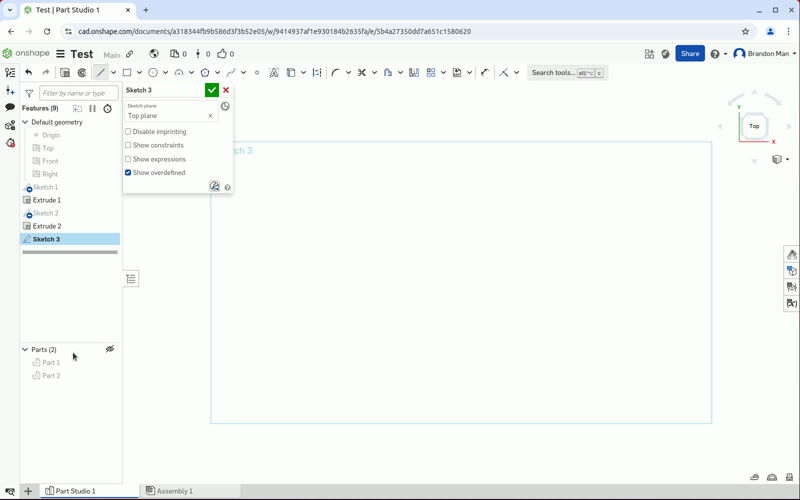
key_down(shift)
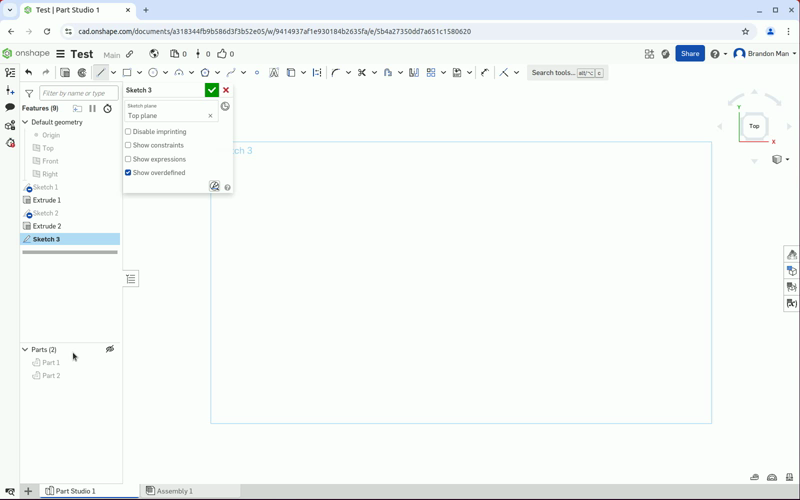
mouse_move(460, 313)
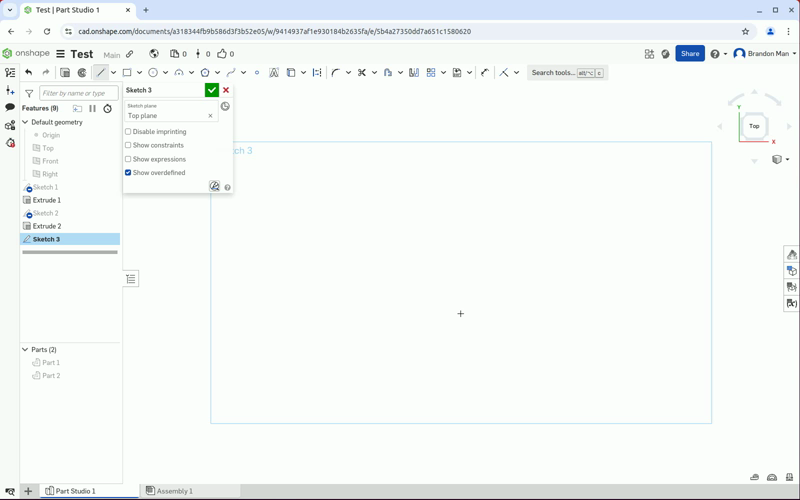
click(460, 313)
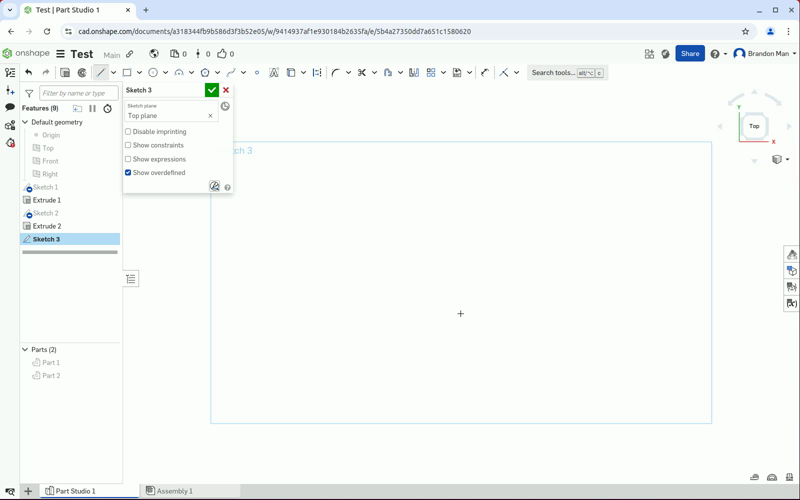
key_up(shift)
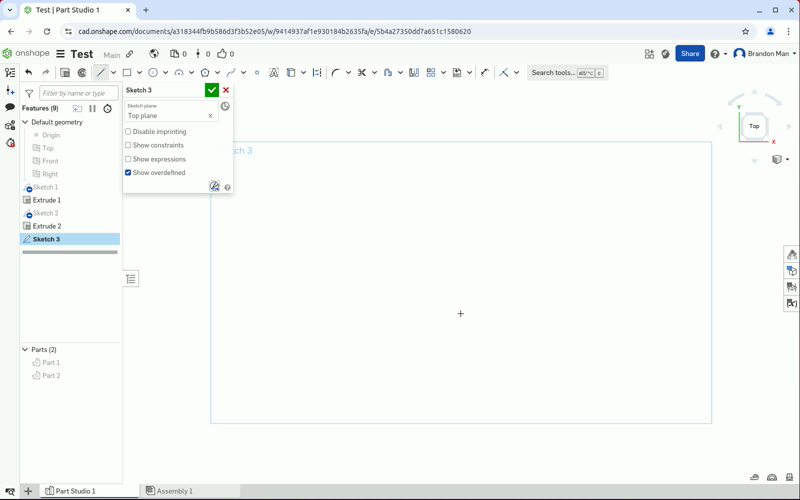
key_down(shift)
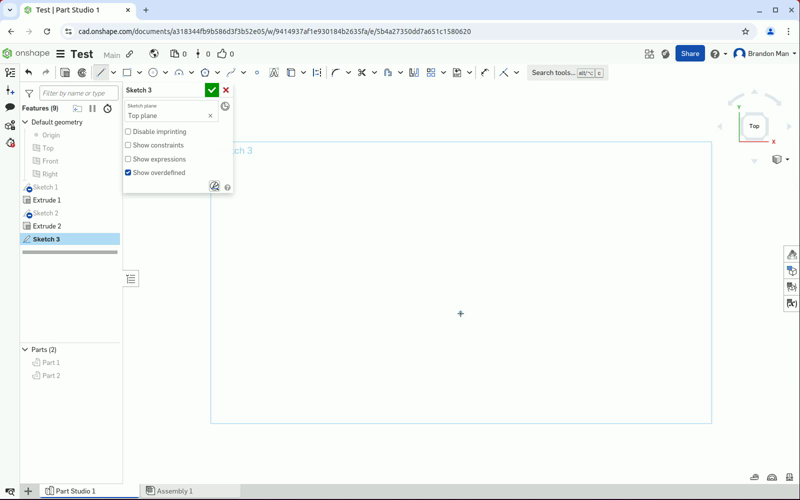
mouse_move(573, 313)
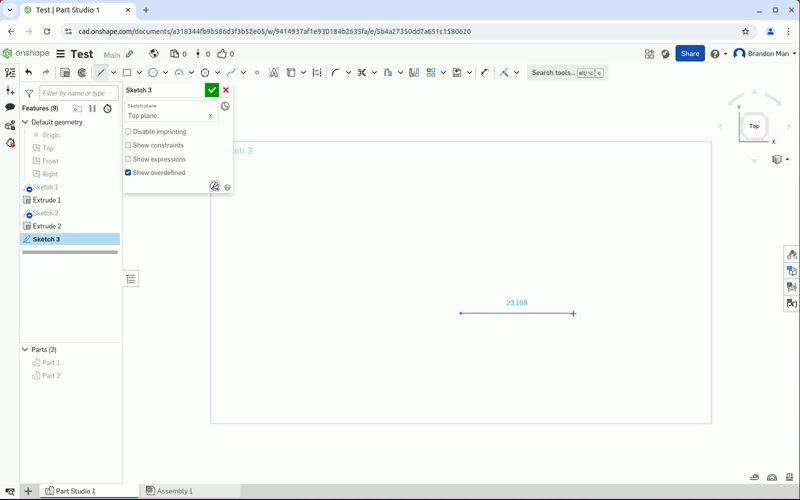
click(573, 313)
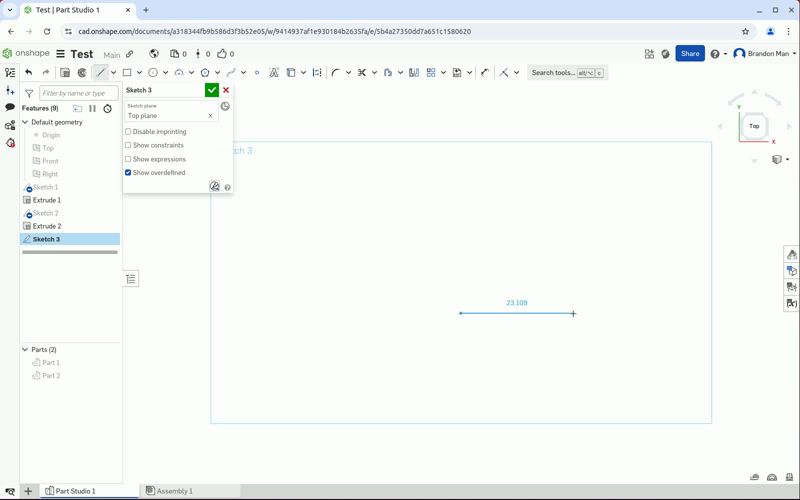
key_up(shift)
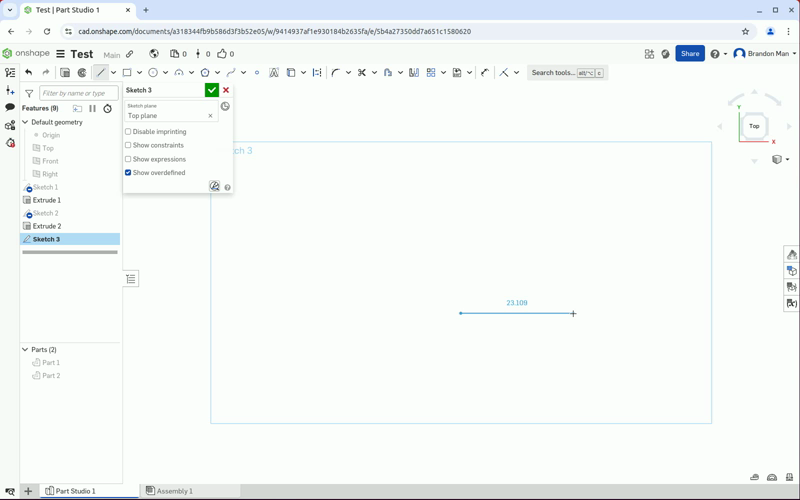
key_down(shift)
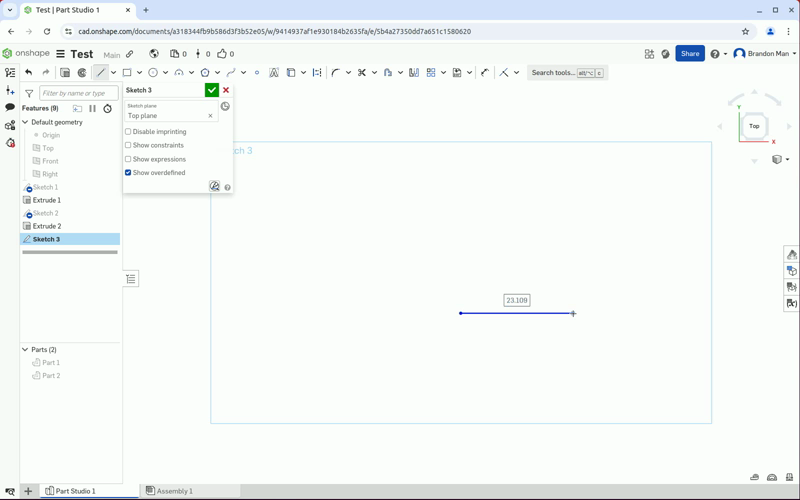
mouse_move(589, 313)
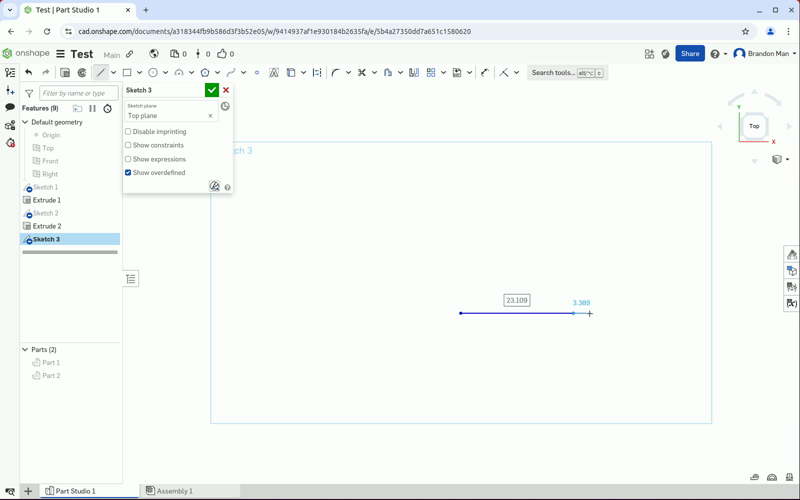
mouse_move(573, 283)
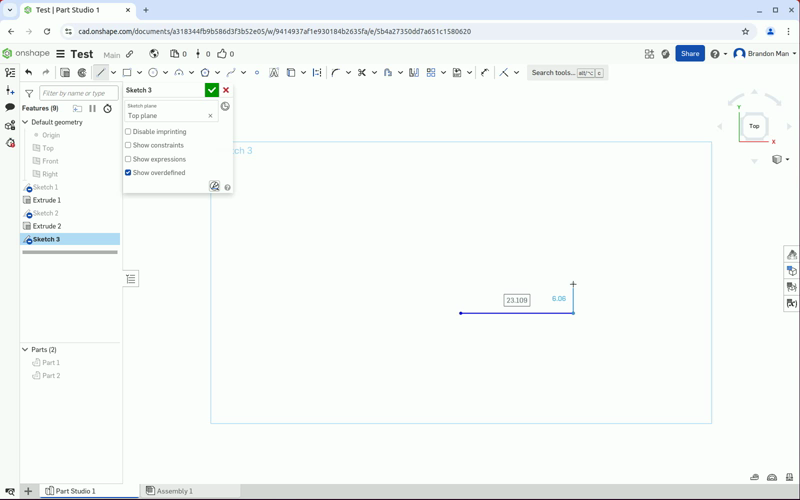
click(573, 283)
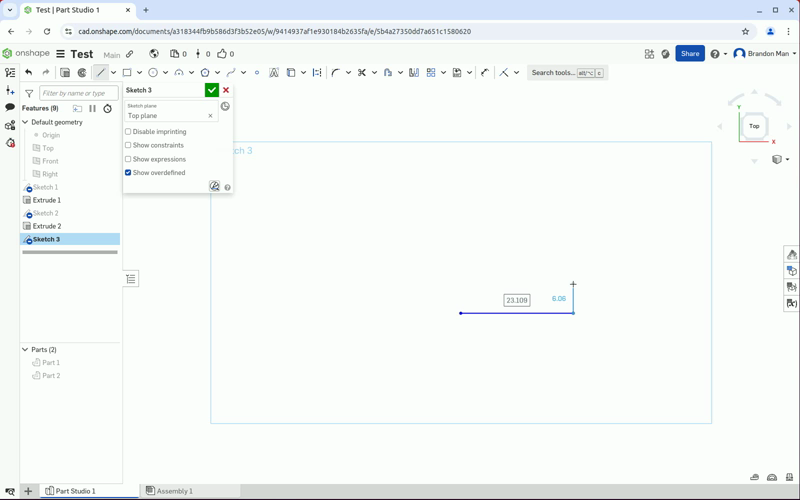
key_up(shift)
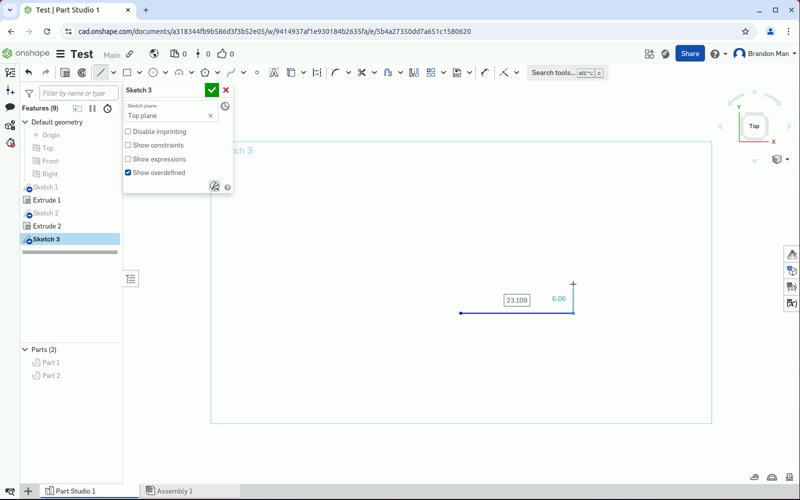
key_down(shift)
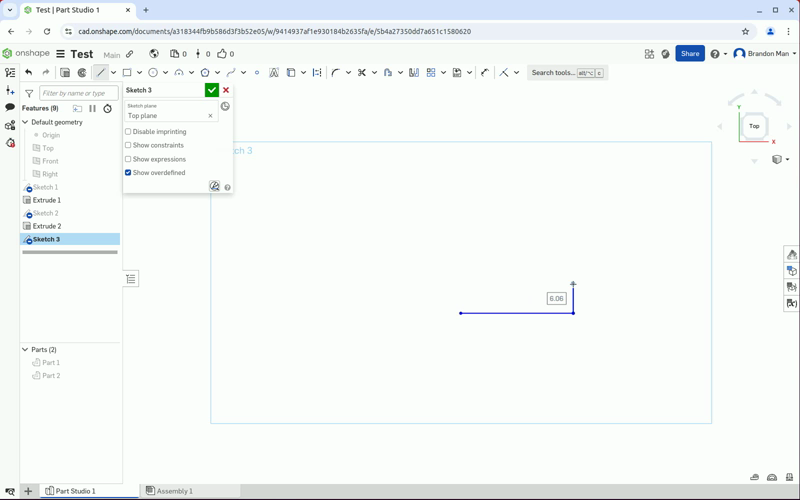
mouse_move(490, 283)
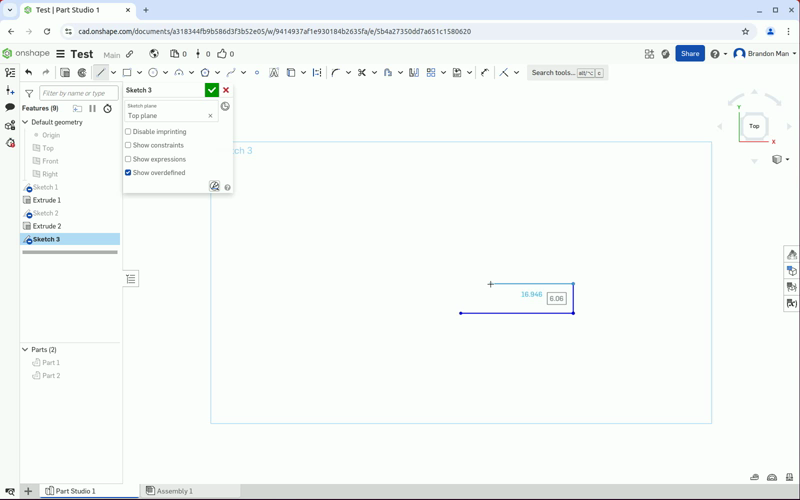
click(490, 283)
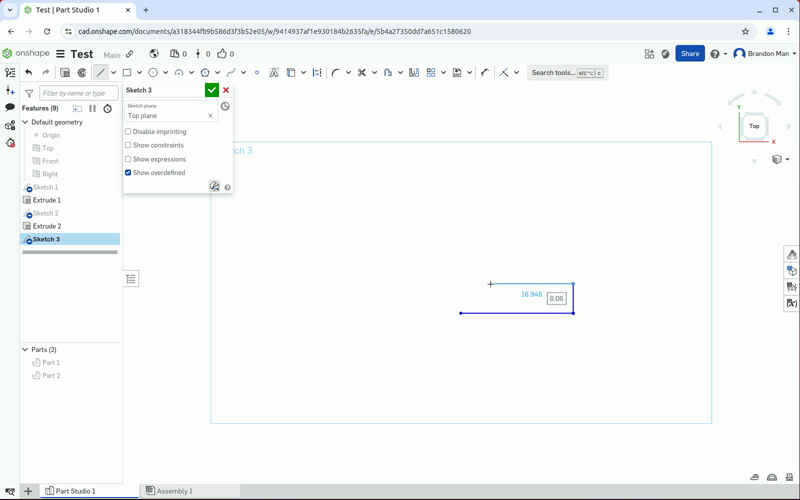
key_up(shift)
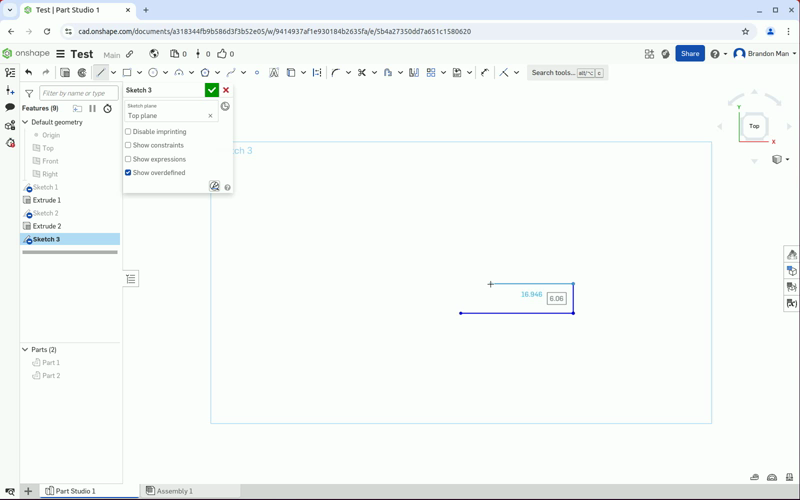
key_down(shift)
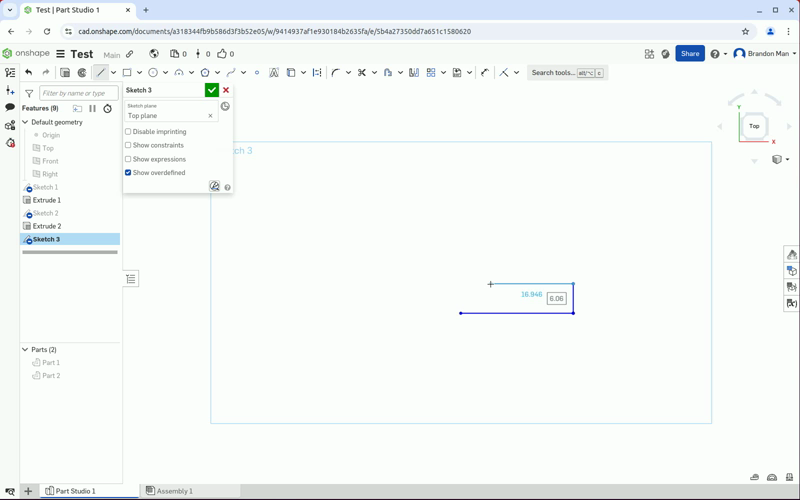
mouse_move(520, 283)
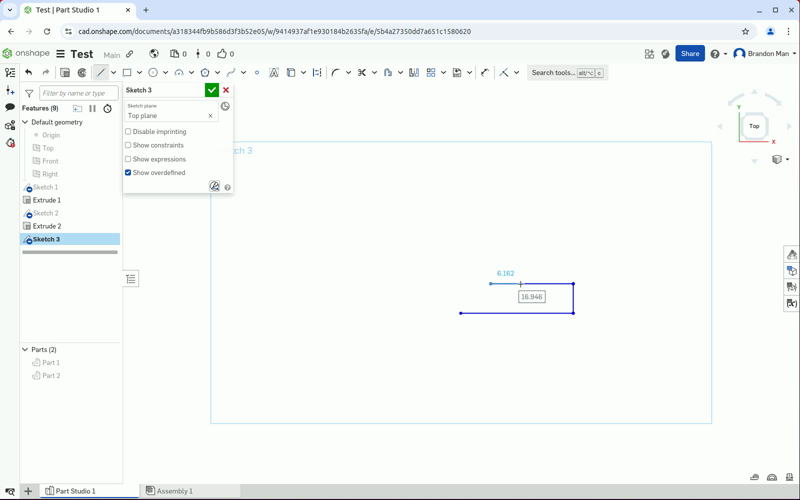
mouse_move(460, 283)
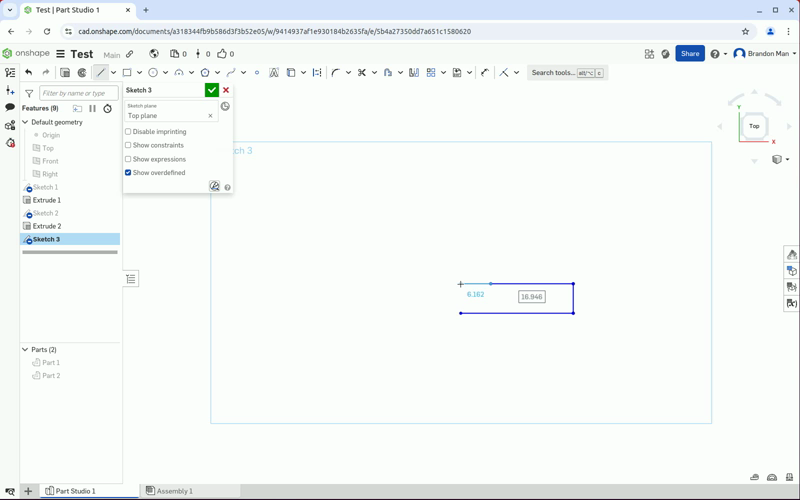
click(460, 283)
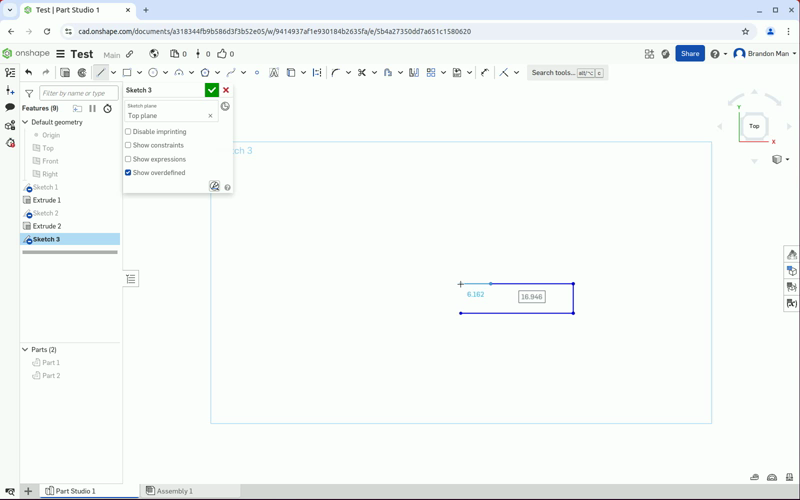
key_up(shift)
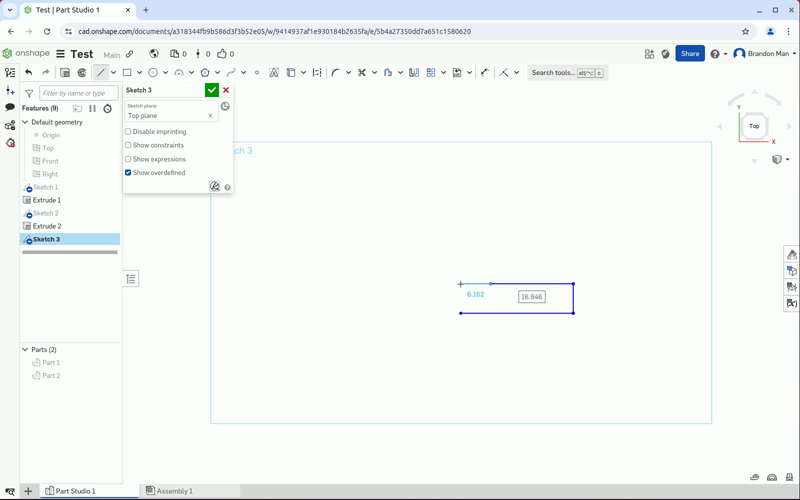
mouse_move(490, 283)
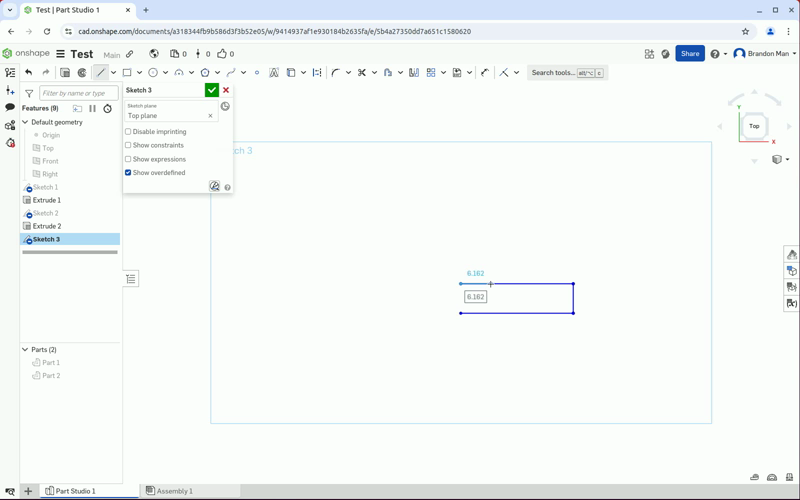
key_down(shift)
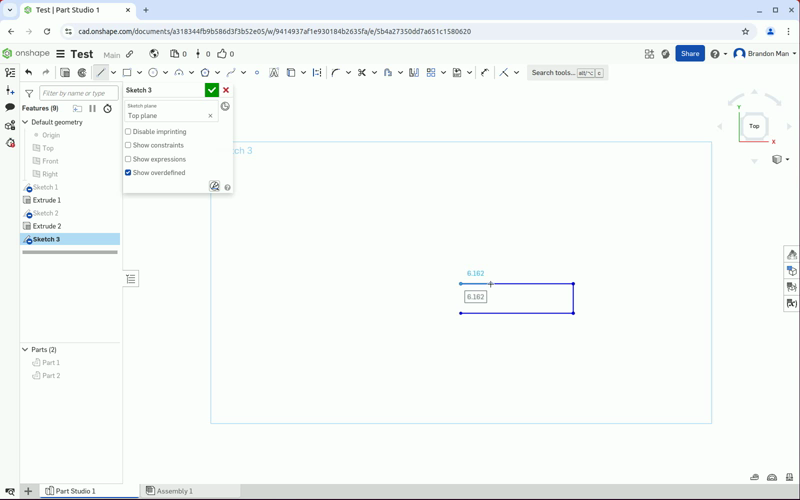
mouse_move(460, 313)
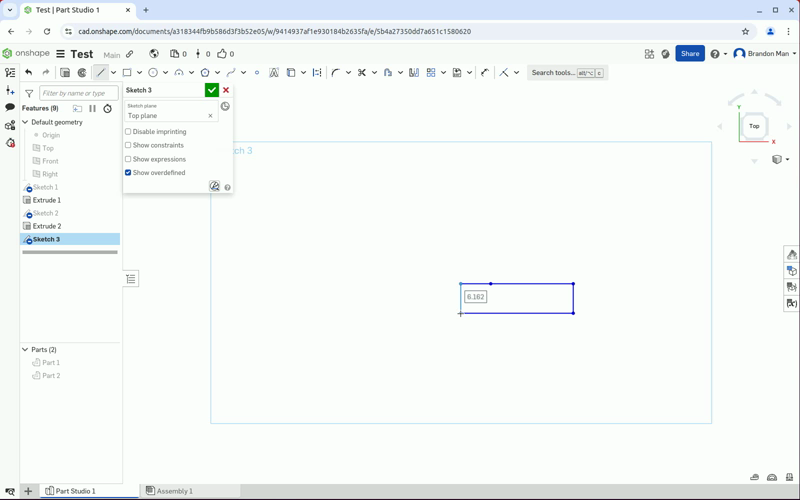
key_up(shift)
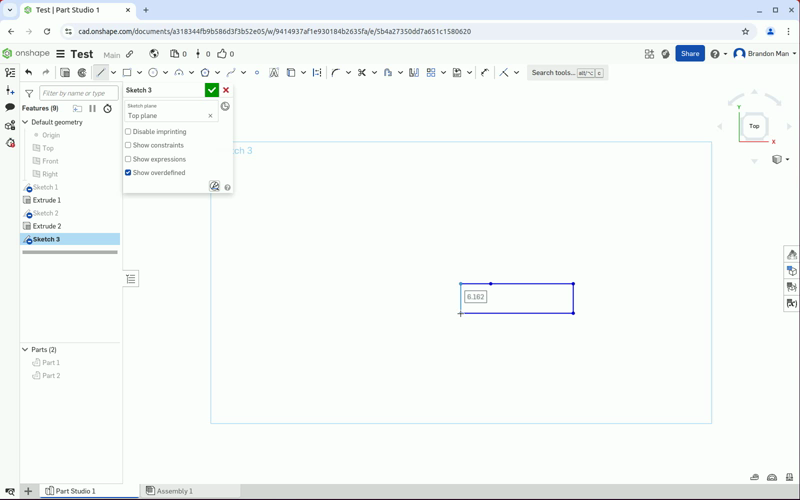
click(460, 313)
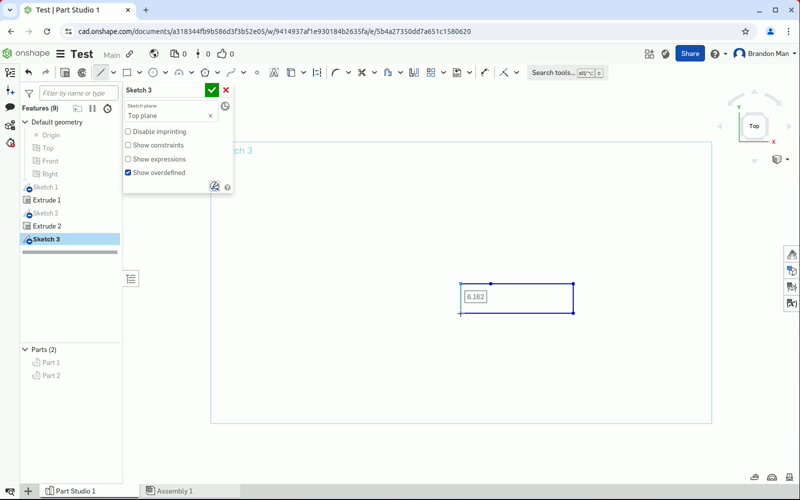
key(esc)
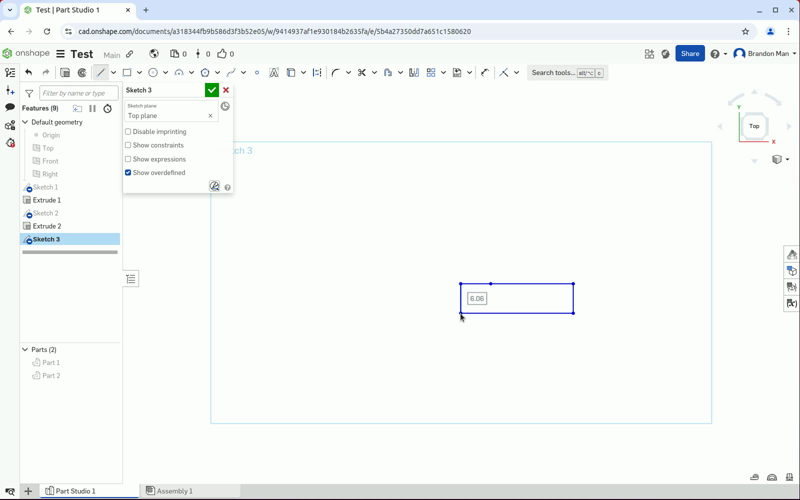
mouse_move(493, 289)
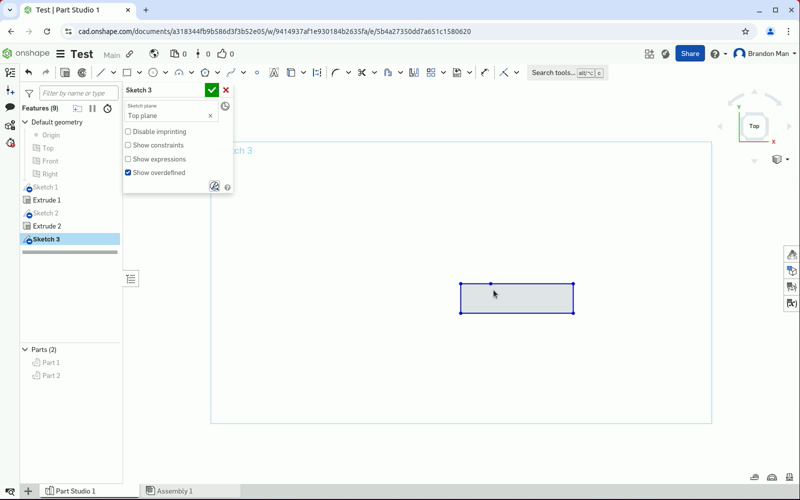
click(493, 289)
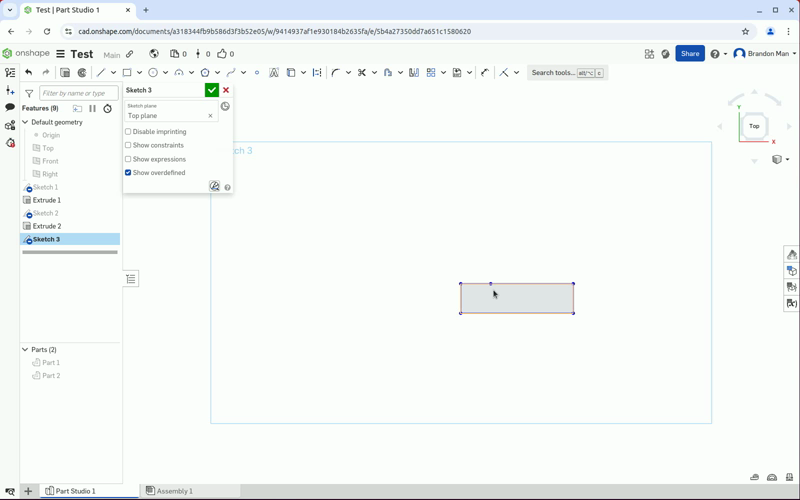
mouse_move(73, 352)
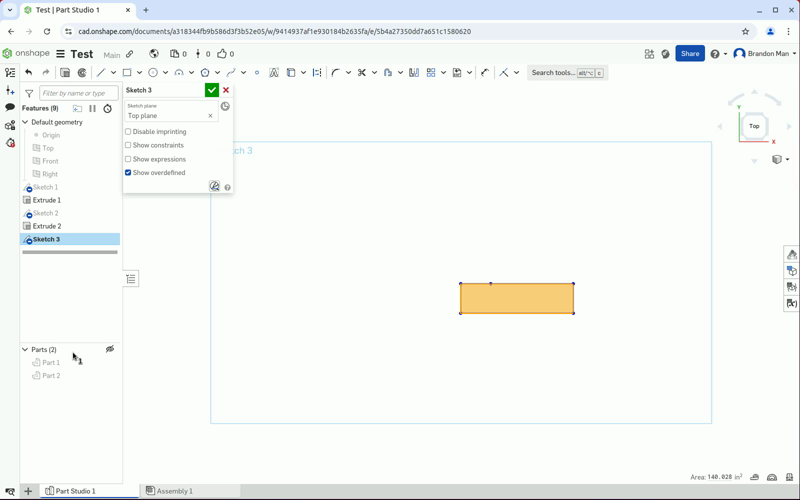
key(shift+y)
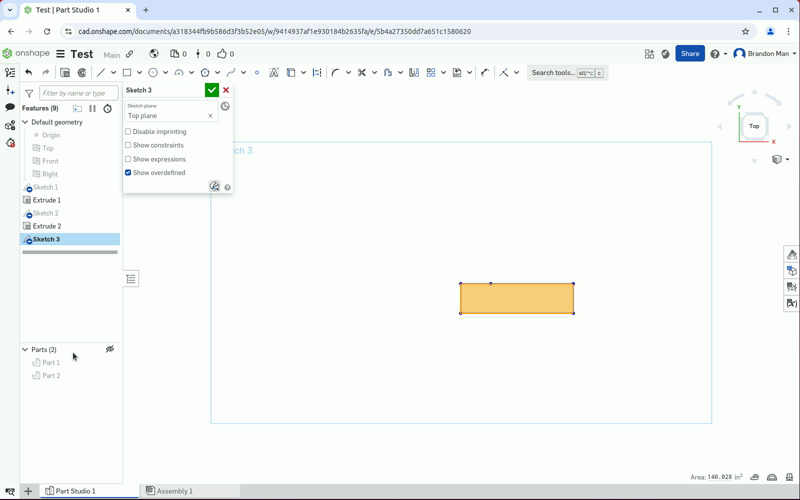
key(shift+e)
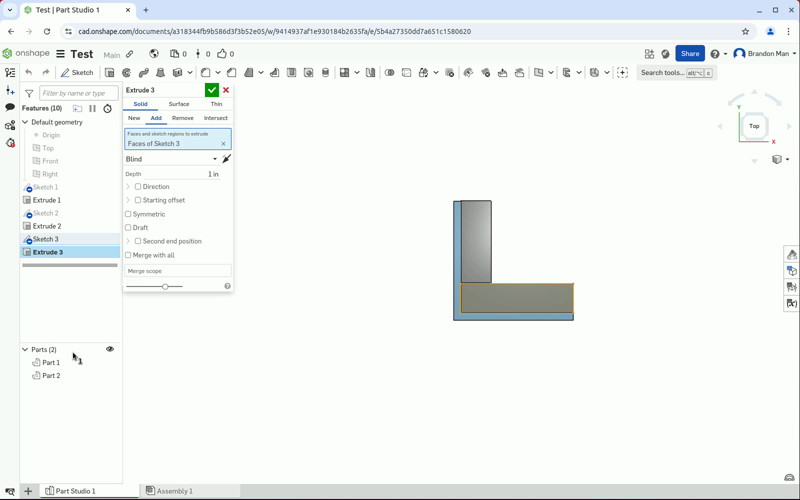
mouse_move(143, 106)
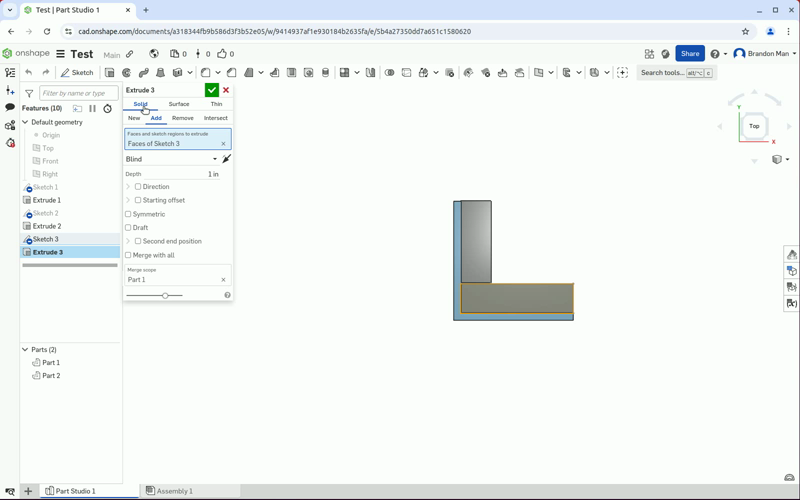
click(143, 106)
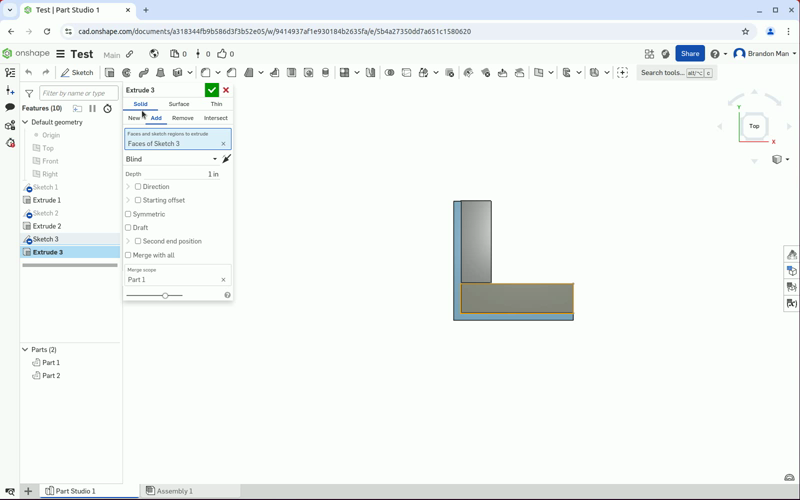
mouse_move(137, 120)
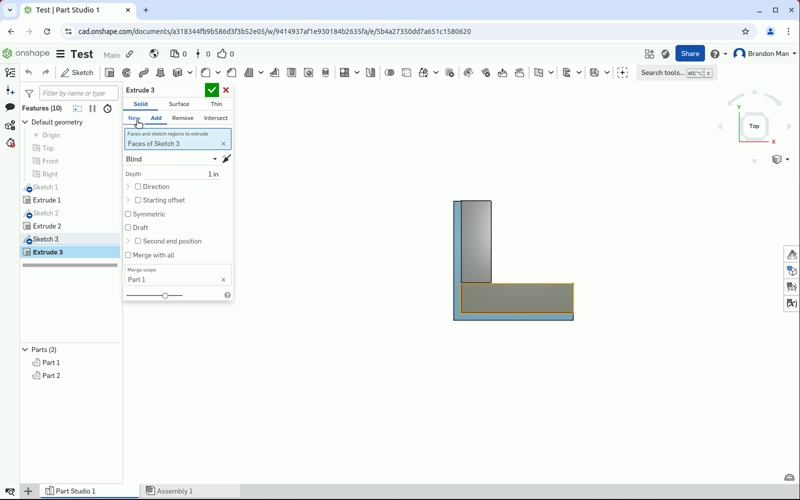
click(137, 120)
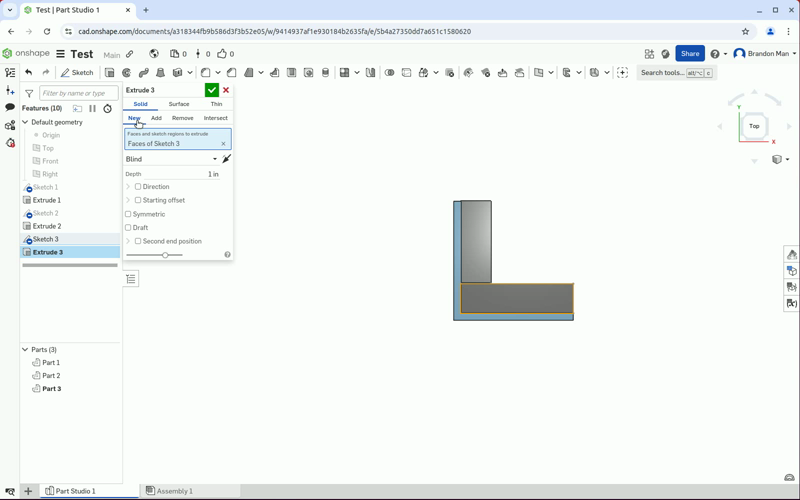
key(tab, 4)
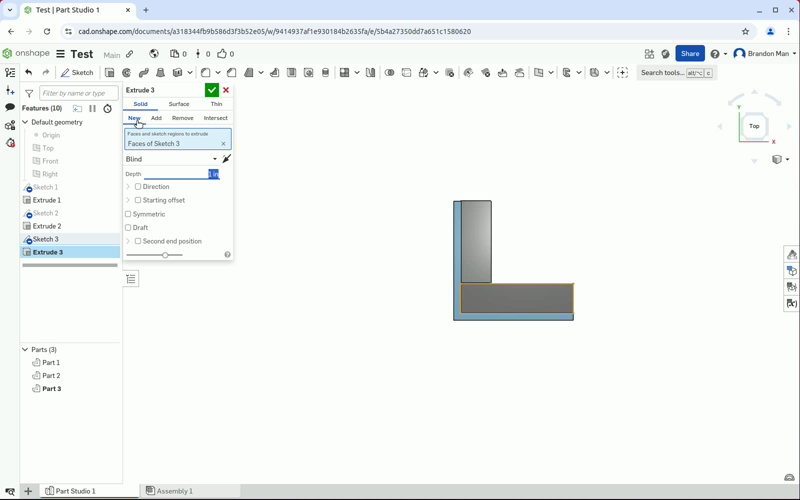
text(7.703)
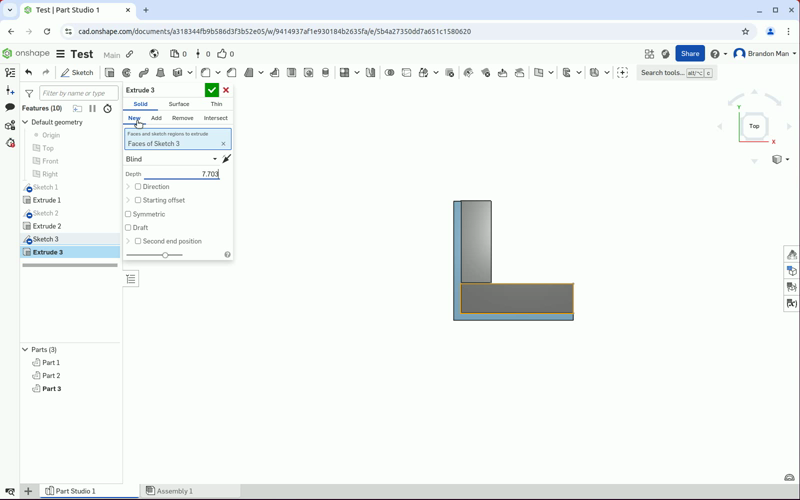
key(enter)
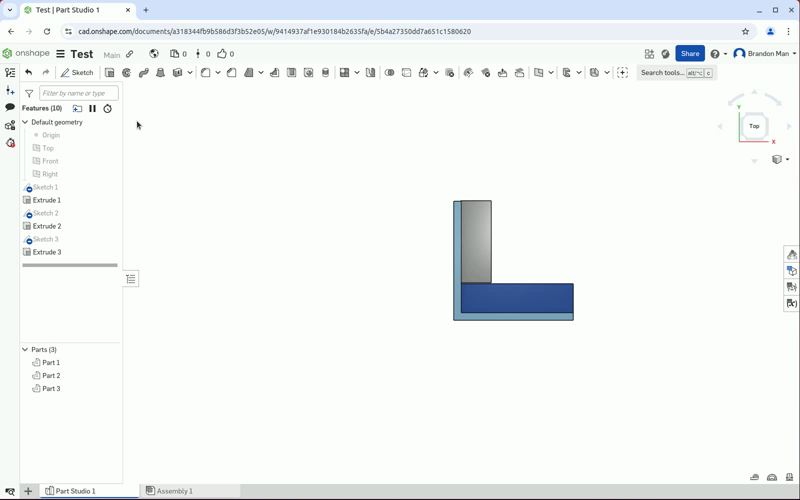
key(shift+h)
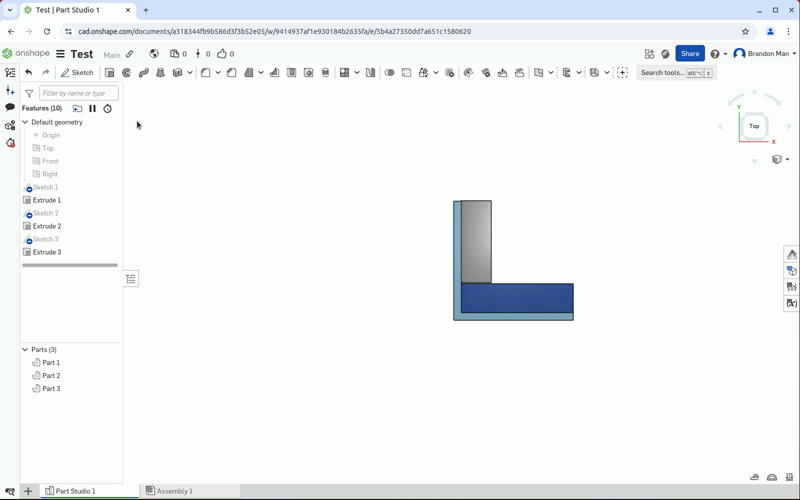
key(shift+h)
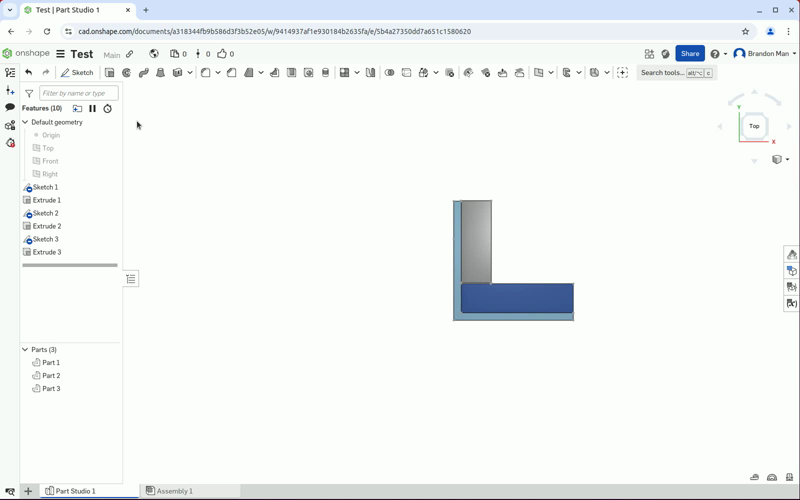
key(shift+7)
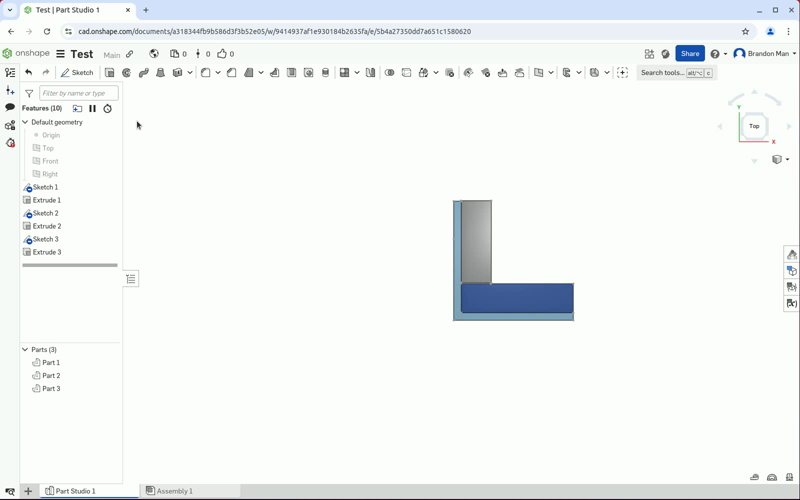
key(up, 3)
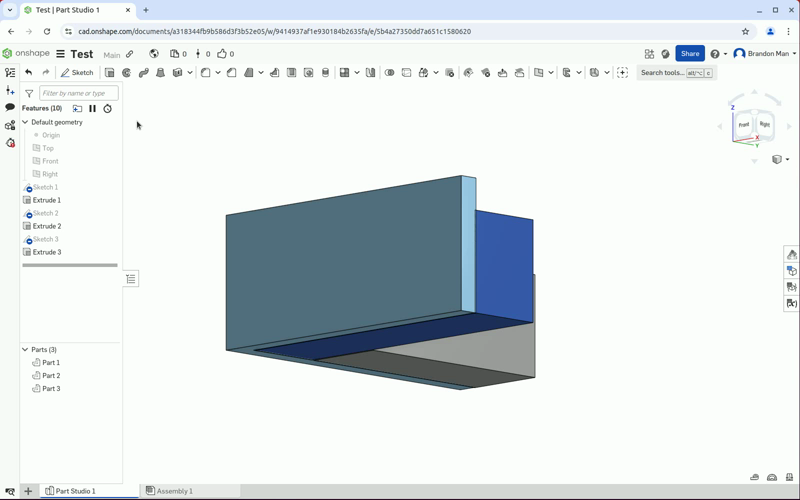
key(left, 3)
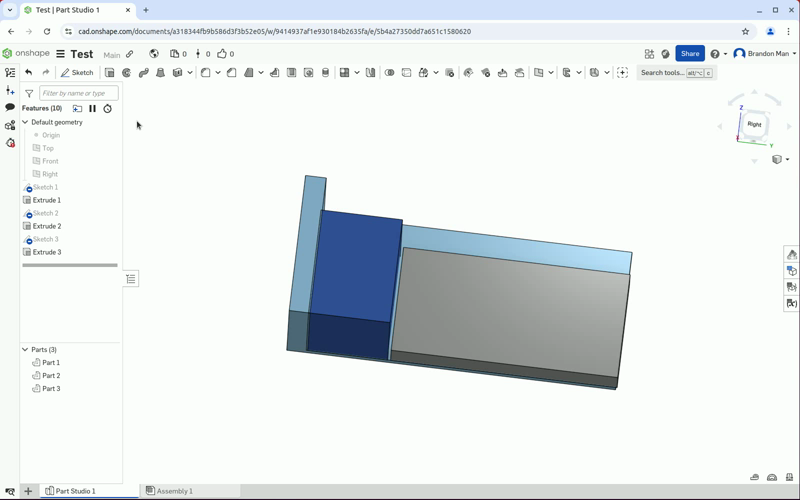
key(right, 3)
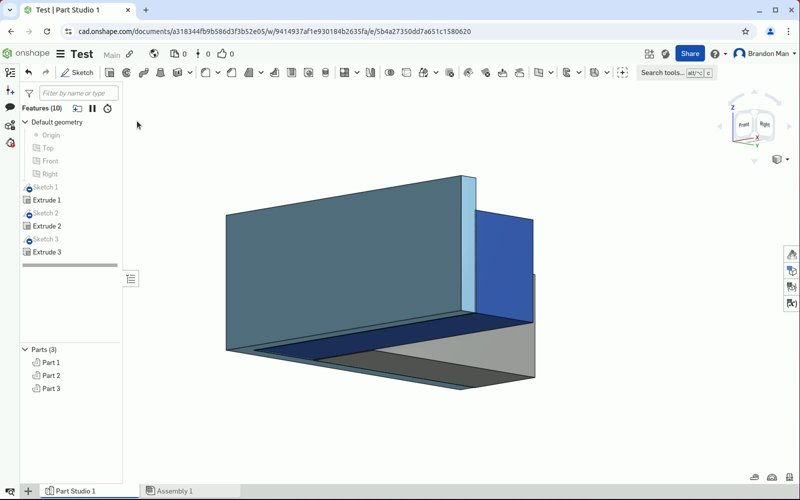
key(down, 3)
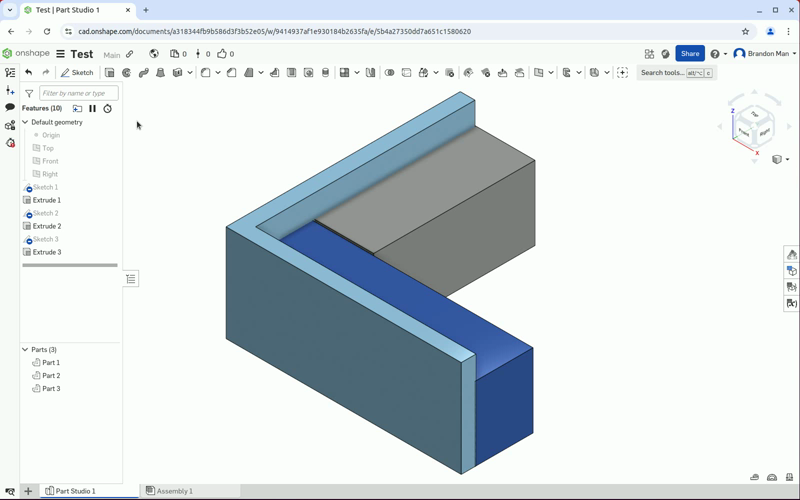
mouse_move(73, 189)
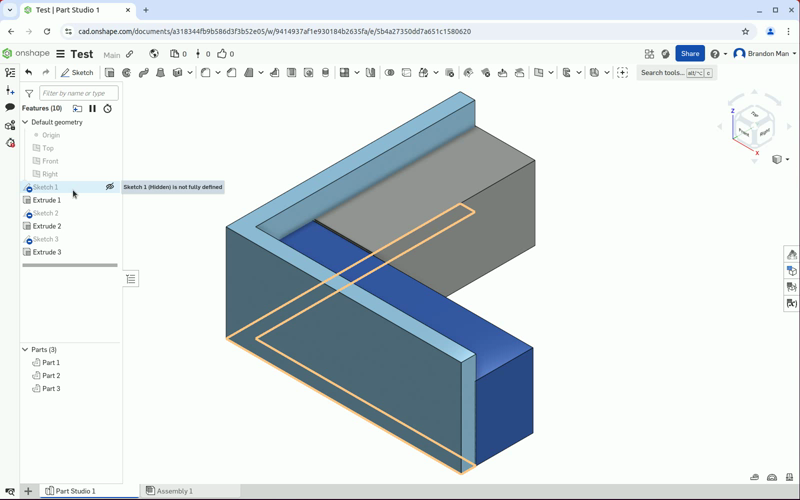
click(73, 189)